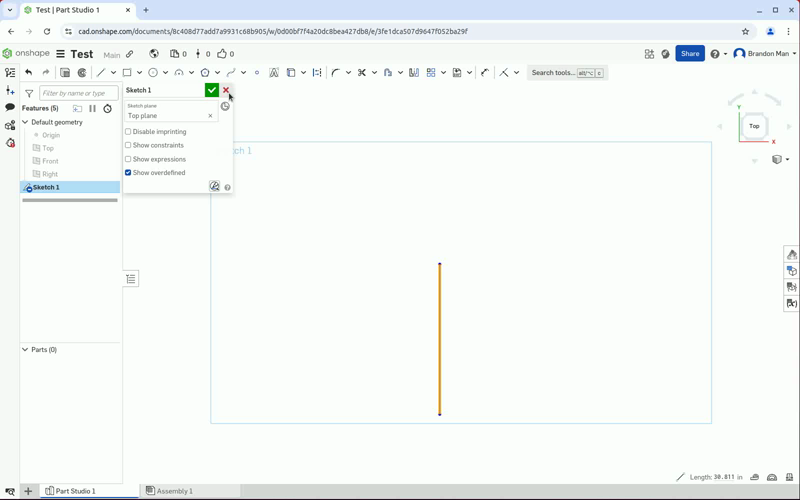
key(shift+h)
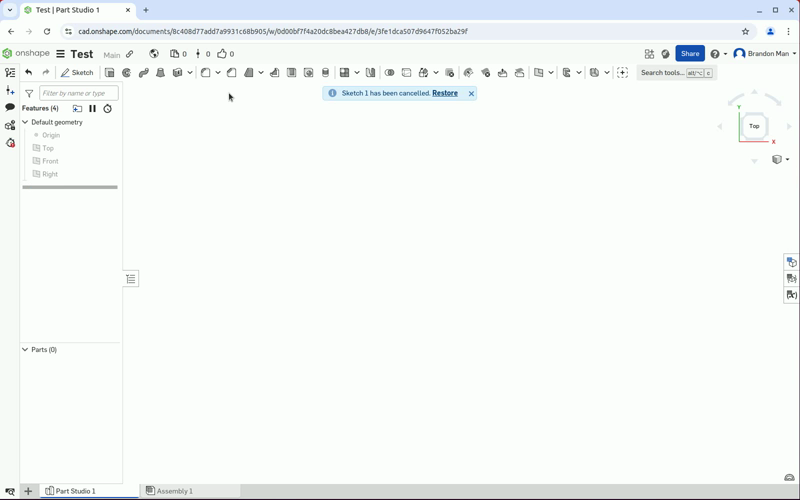
mouse_move(73, 352)
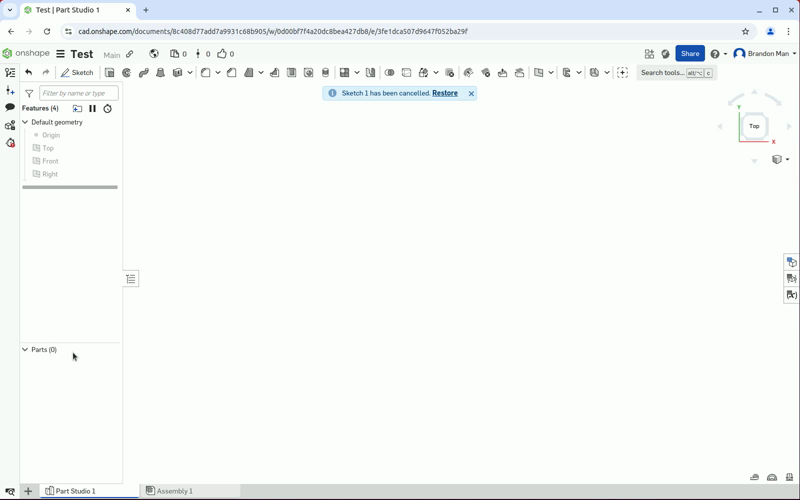
key(y)
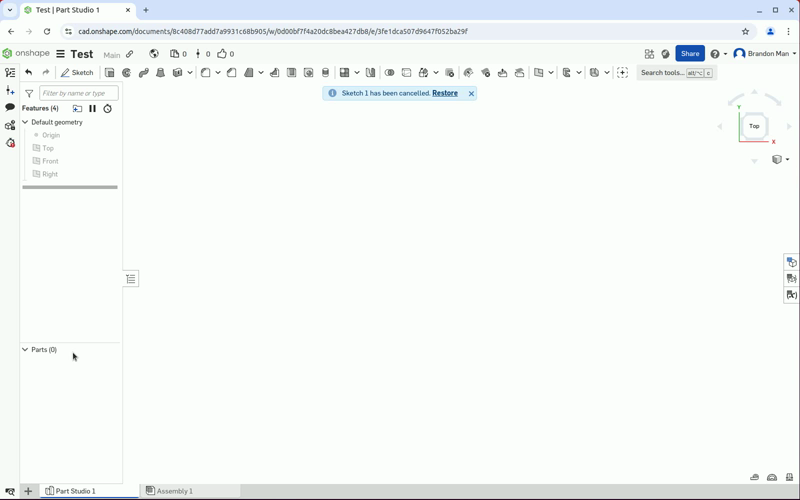
key(shift+p)
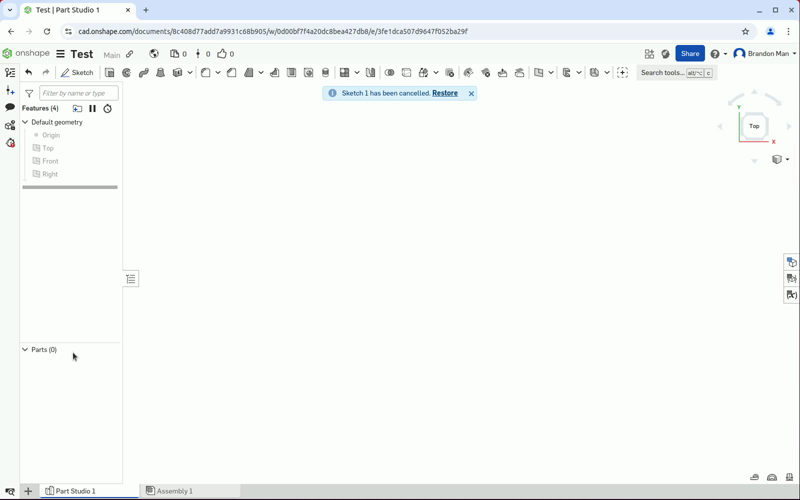
key(space)
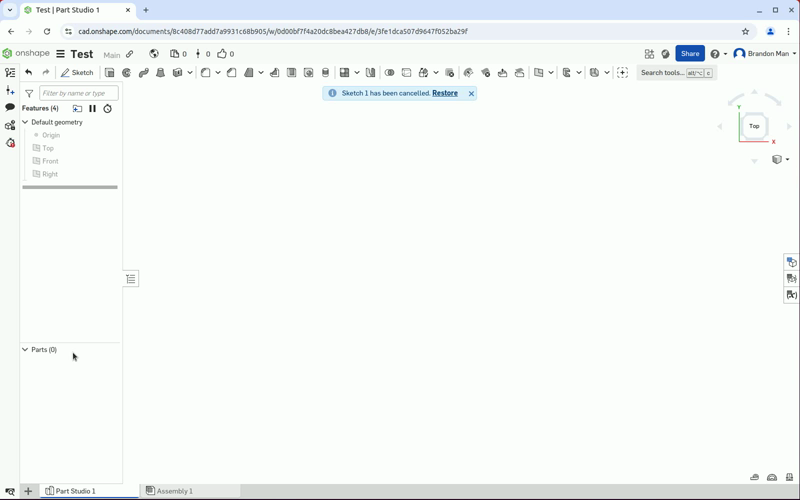
key_down(shift)
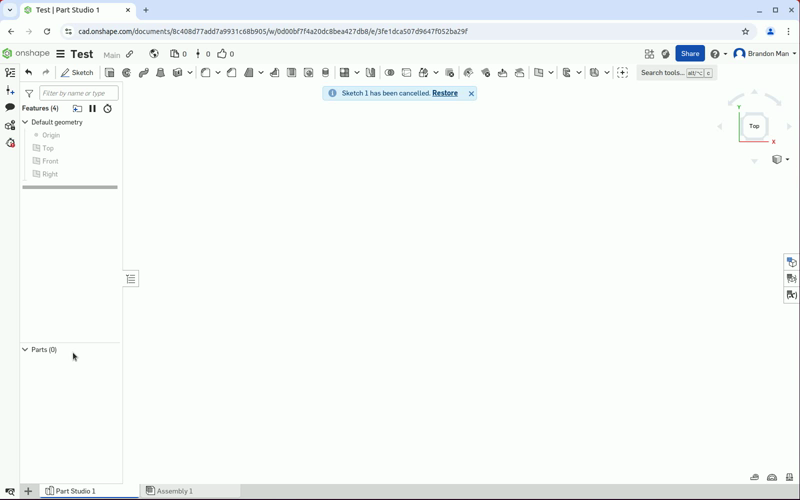
key(up)
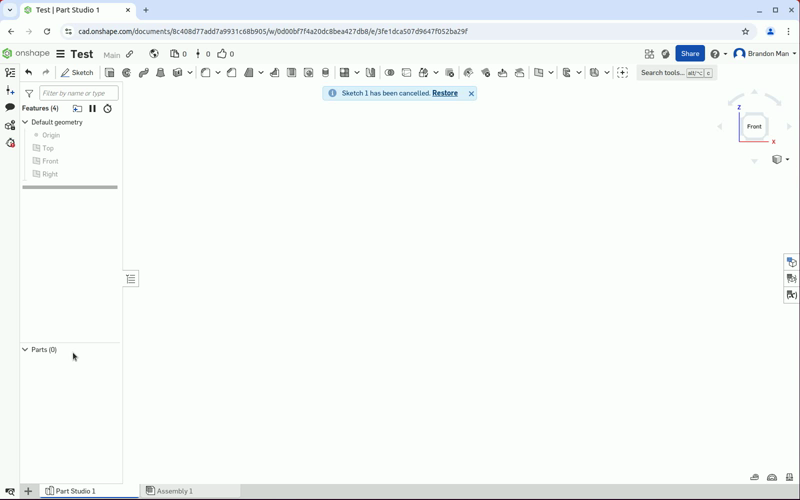
key_up(shift)
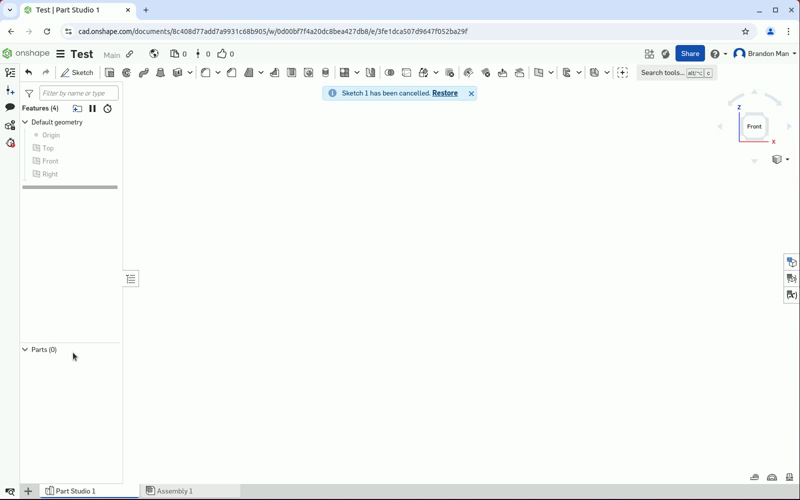
mouse_move(73, 352)
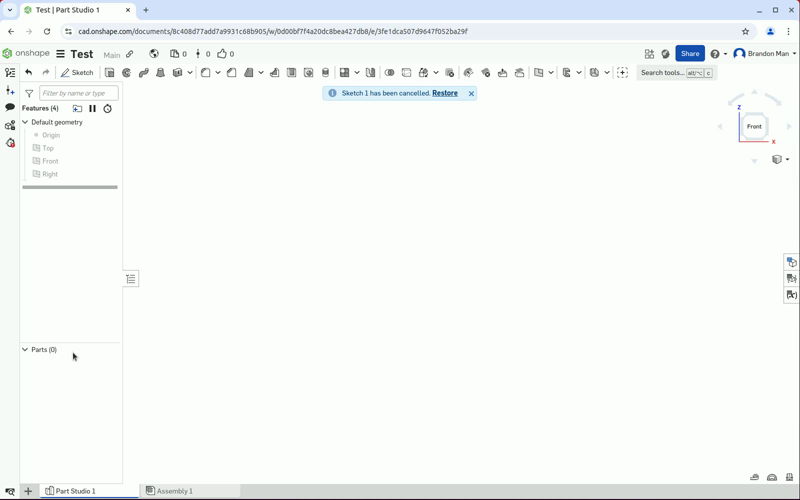
key(shift+y)
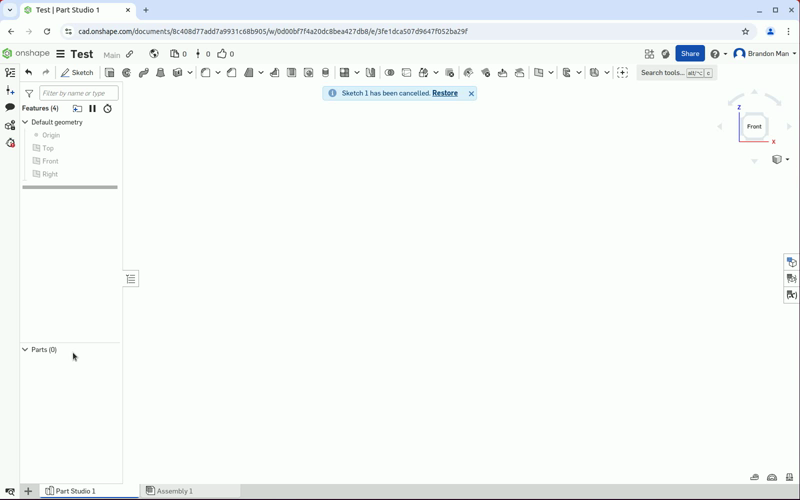
key(shift+s)
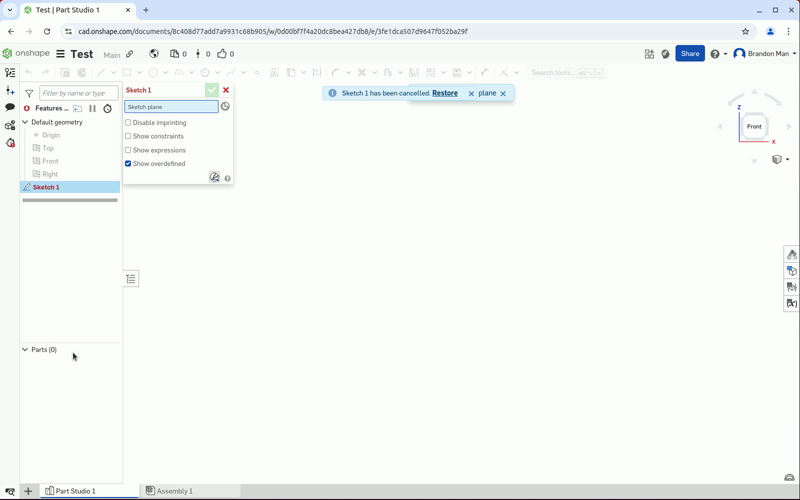
mouse_move(73, 163)
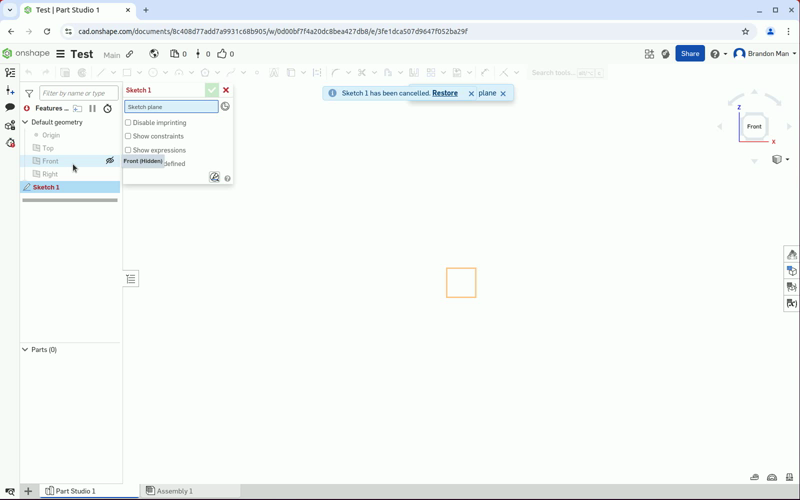
click(73, 163)
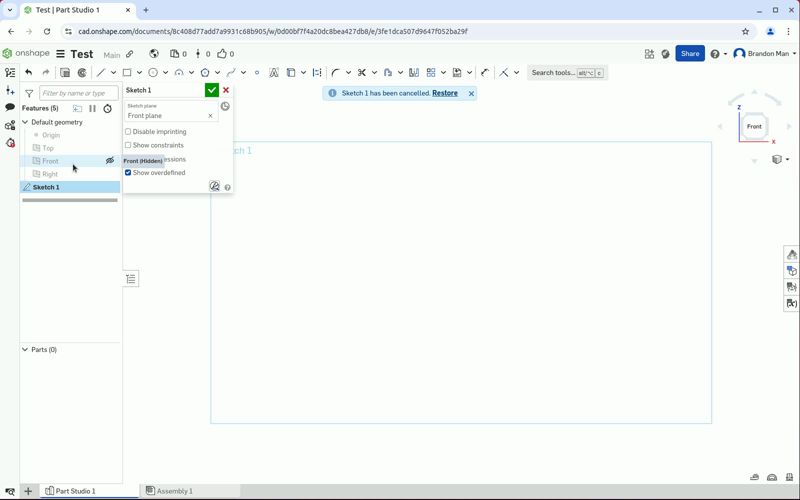
mouse_move(73, 352)
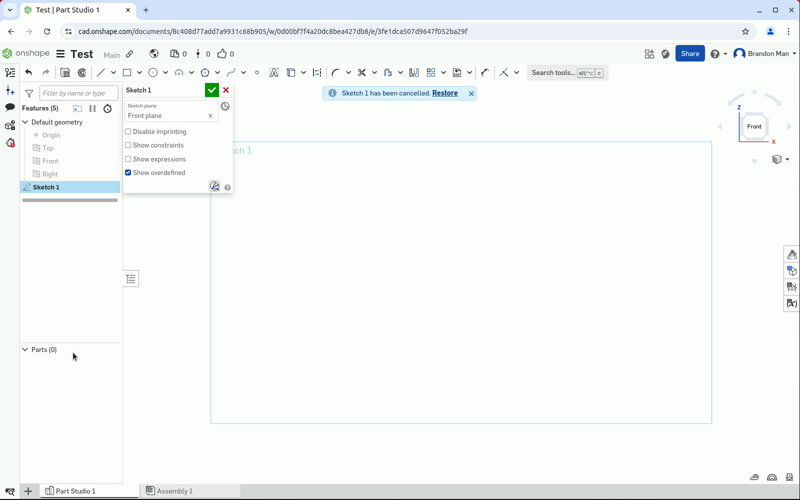
key(y)
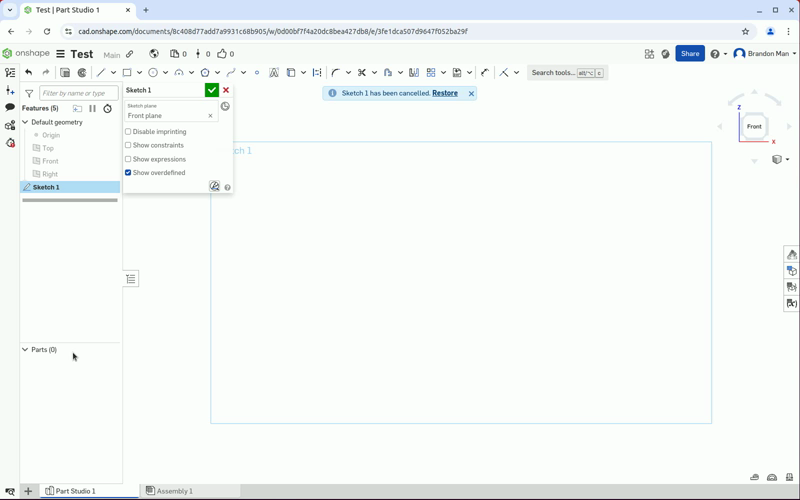
key(l)
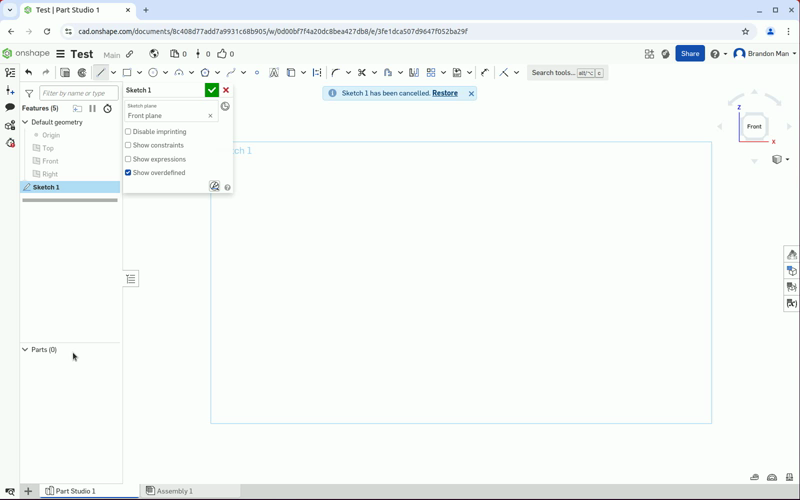
key_down(shift)
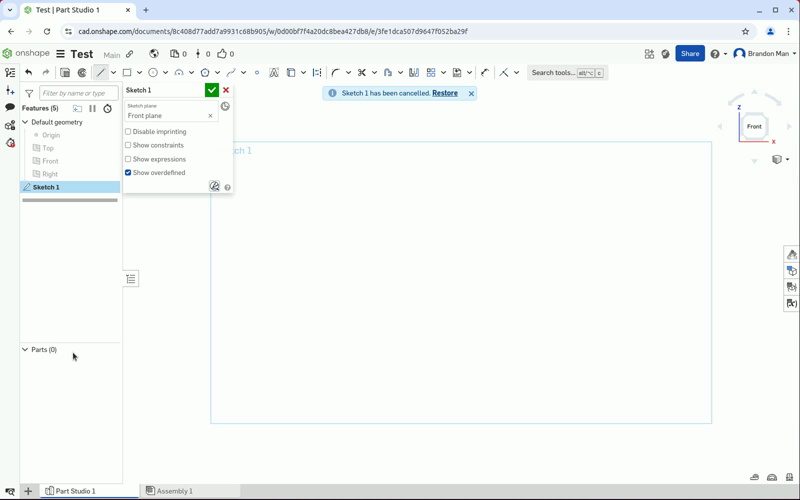
mouse_move(443, 304)
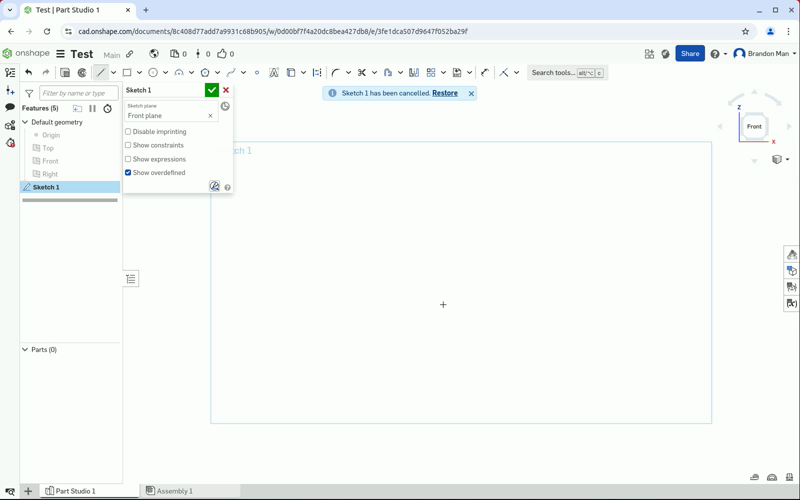
click(443, 304)
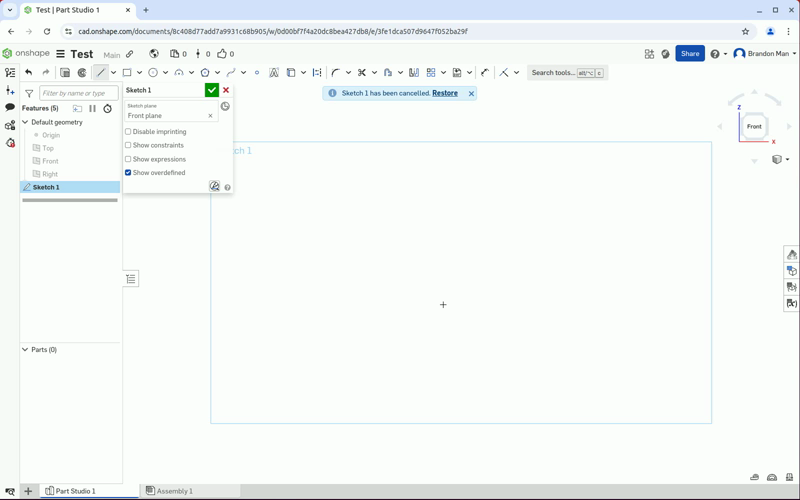
key_up(shift)
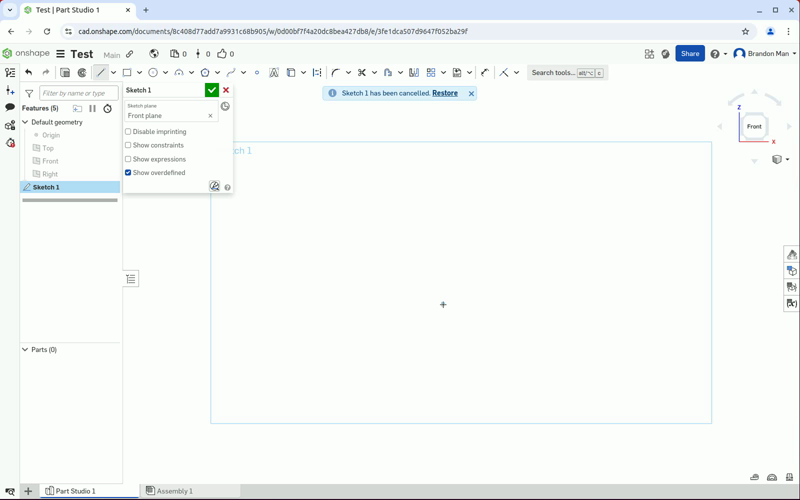
key_down(shift)
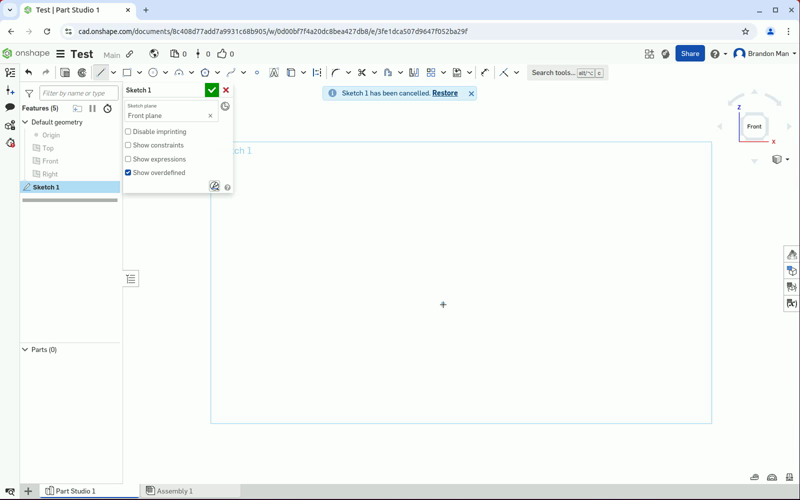
mouse_move(473, 304)
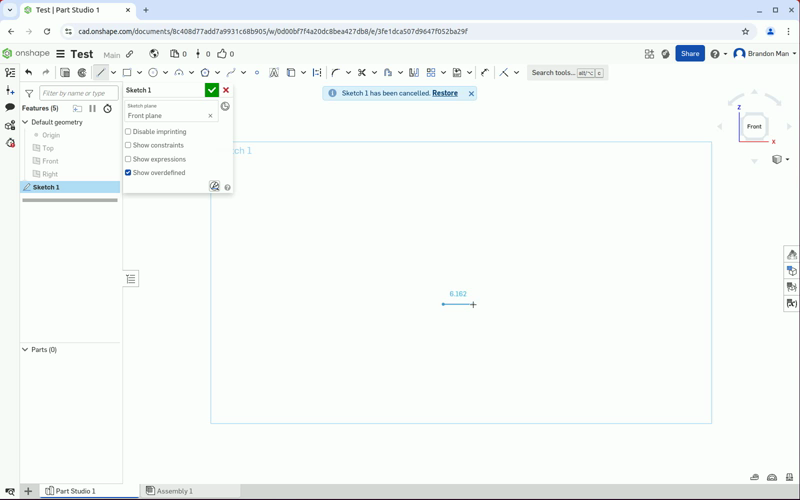
mouse_move(477, 304)
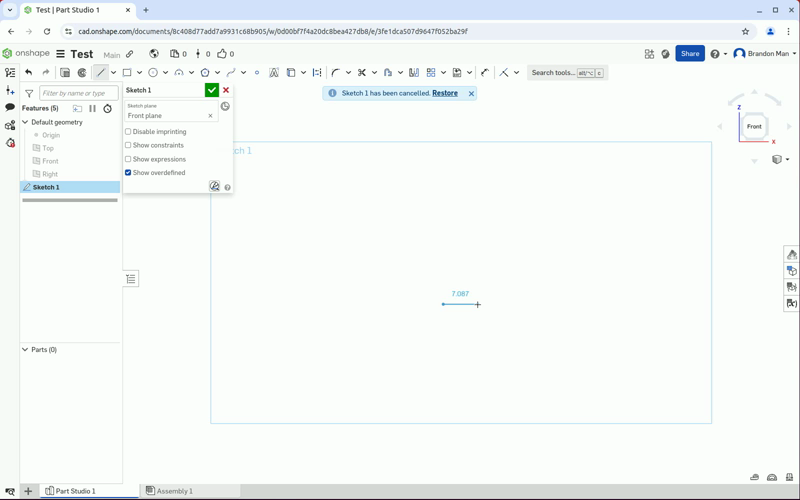
click(477, 304)
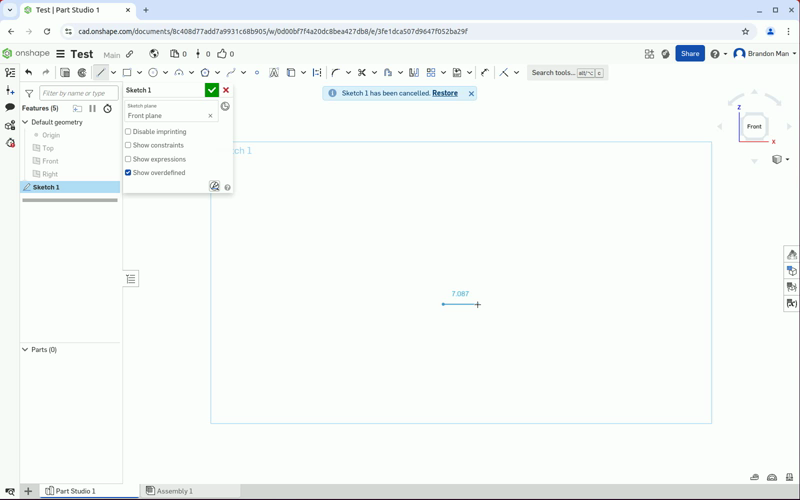
key_up(shift)
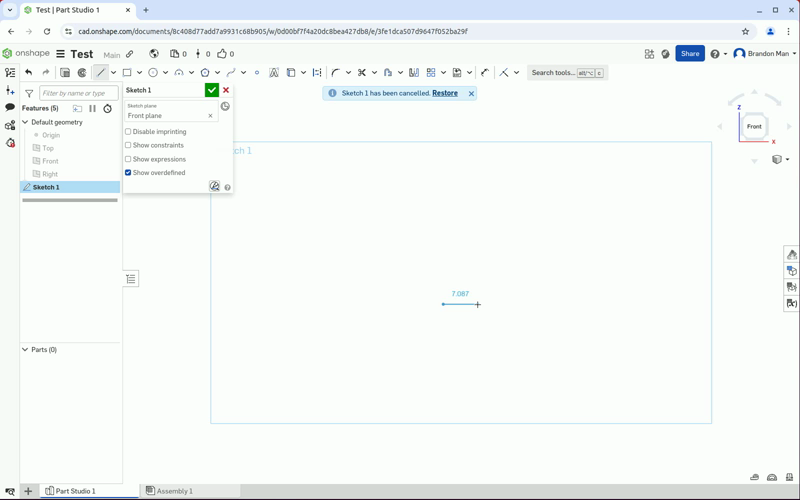
key_down(shift)
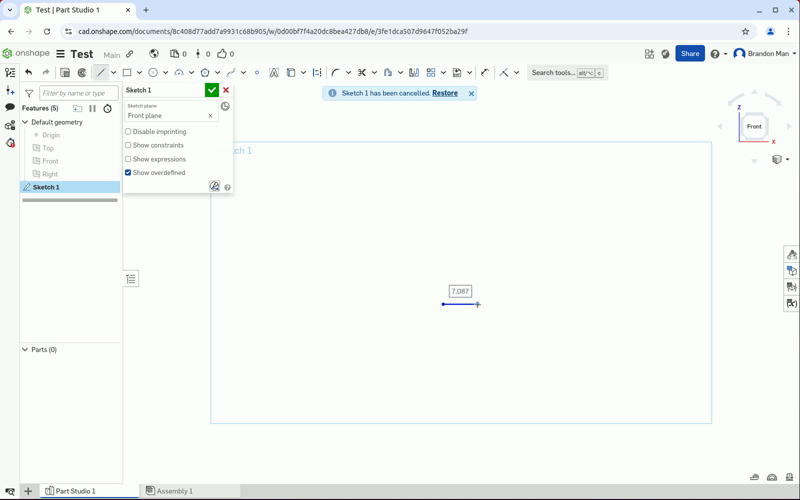
mouse_move(507, 304)
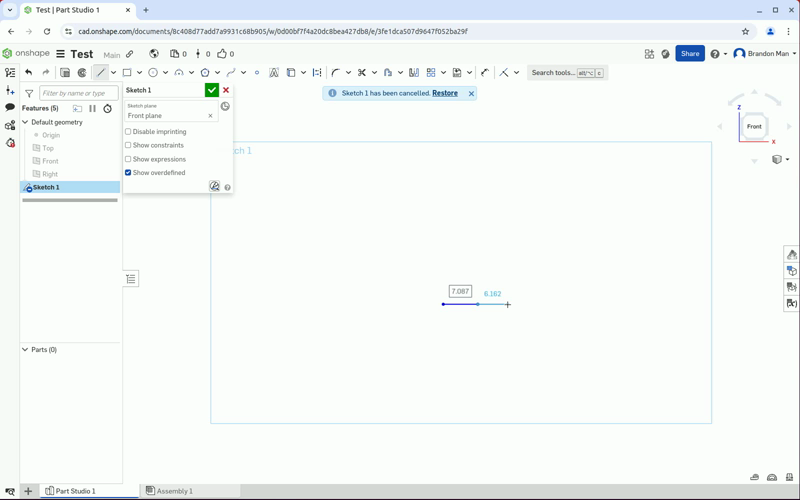
mouse_move(477, 269)
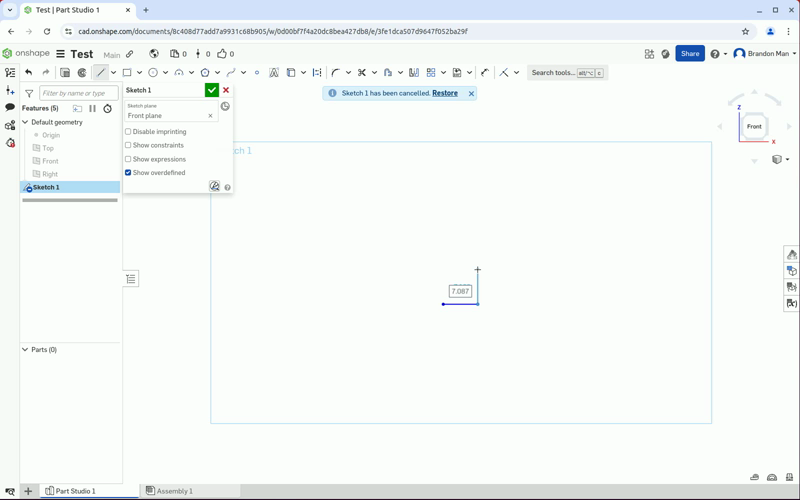
click(477, 269)
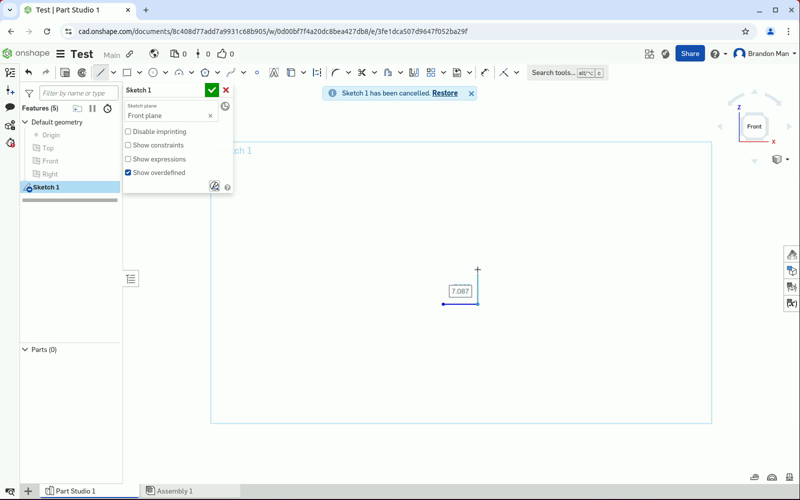
key_up(shift)
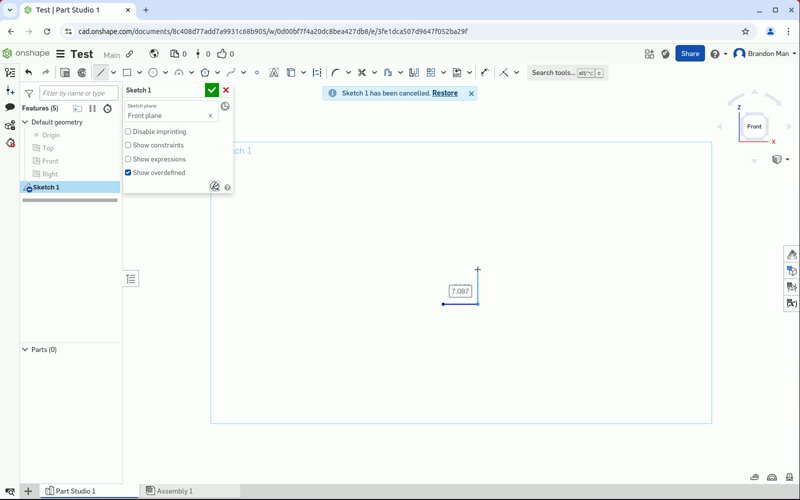
key_down(shift)
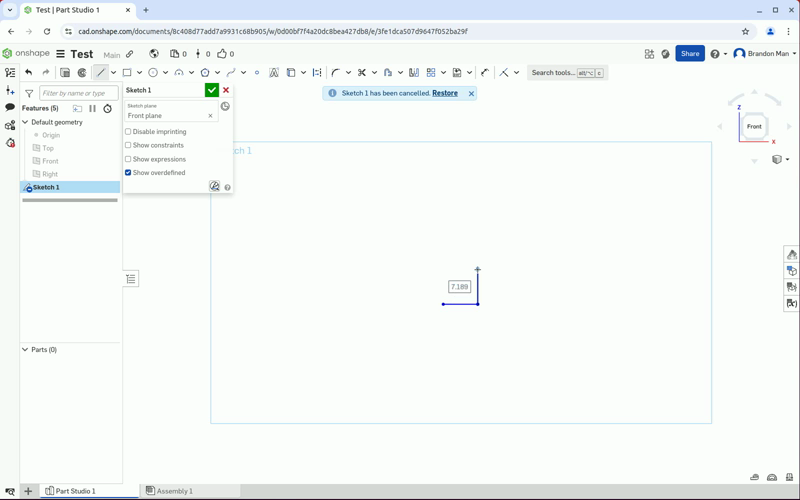
mouse_move(507, 269)
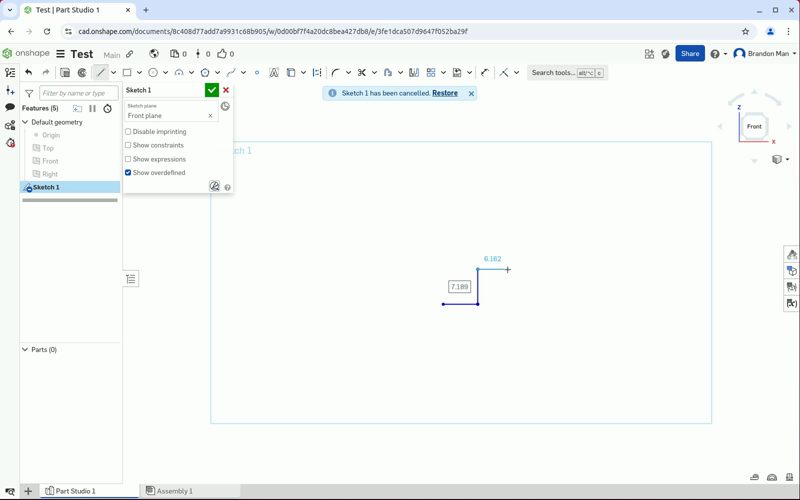
mouse_move(443, 269)
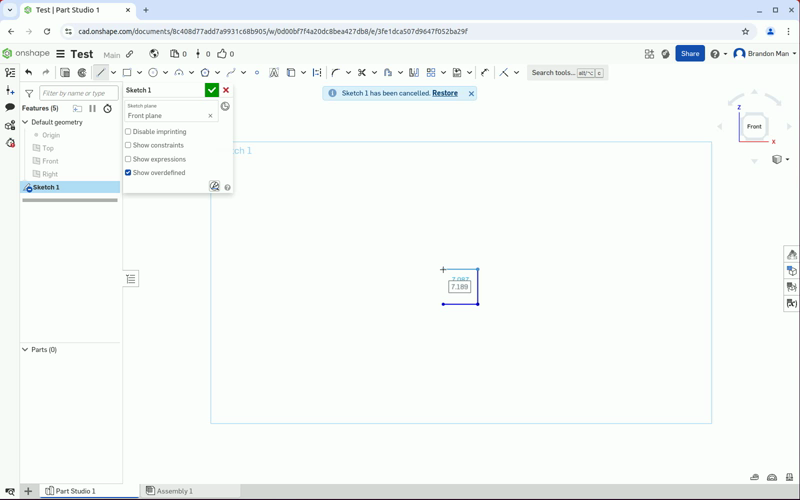
click(443, 269)
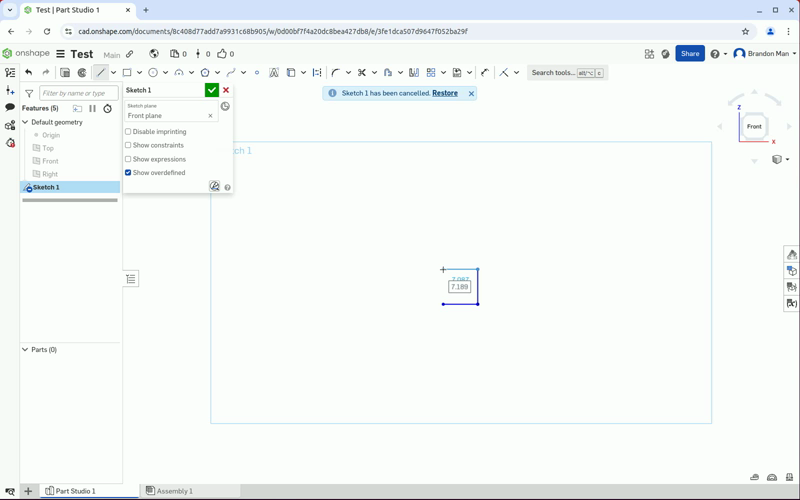
key_up(shift)
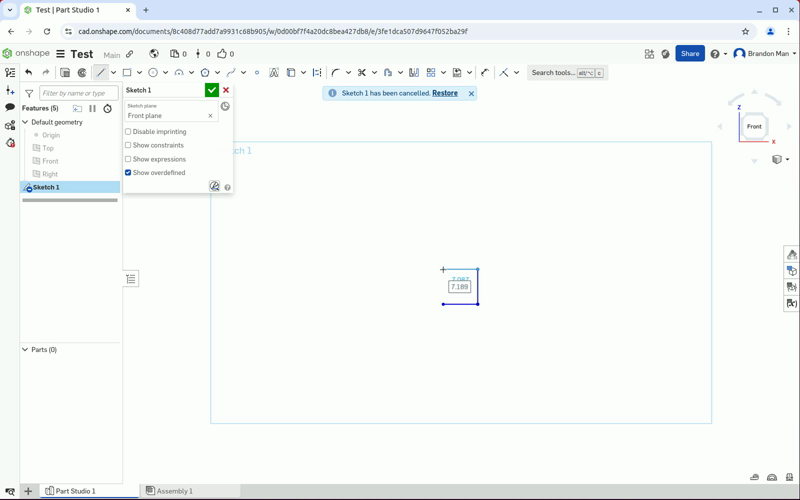
mouse_move(473, 269)
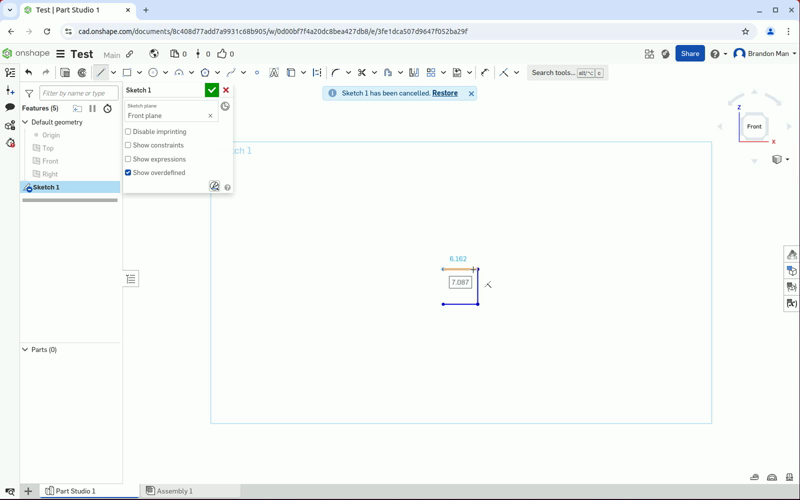
key_down(shift)
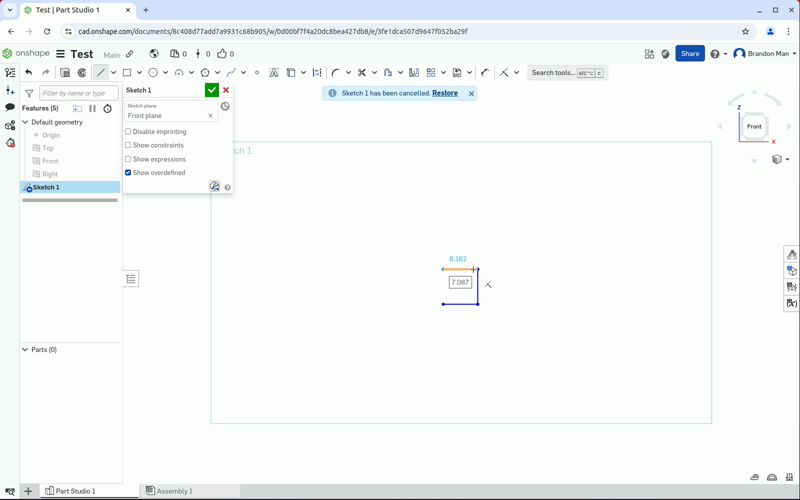
mouse_move(443, 304)
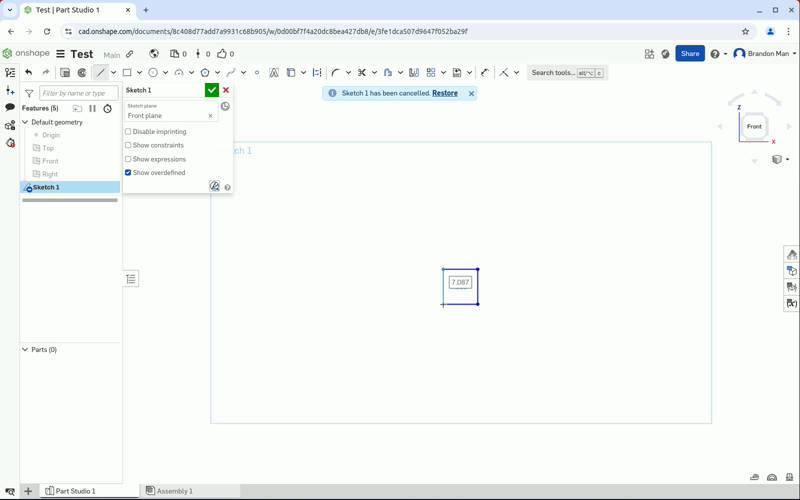
key_up(shift)
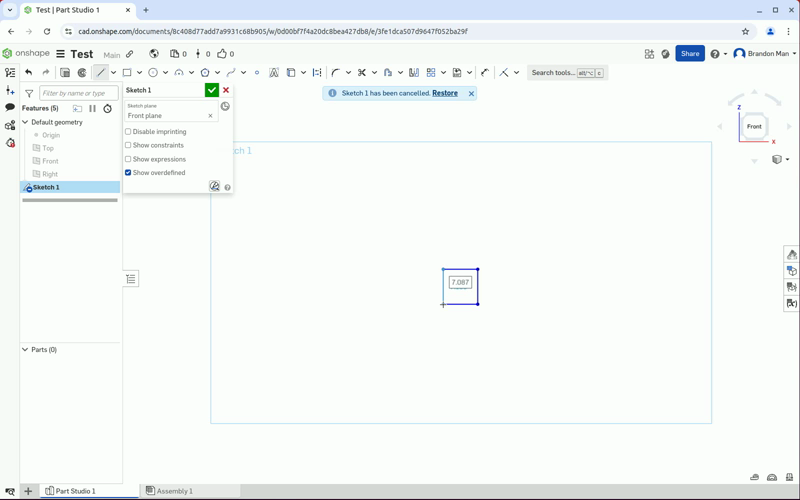
click(443, 304)
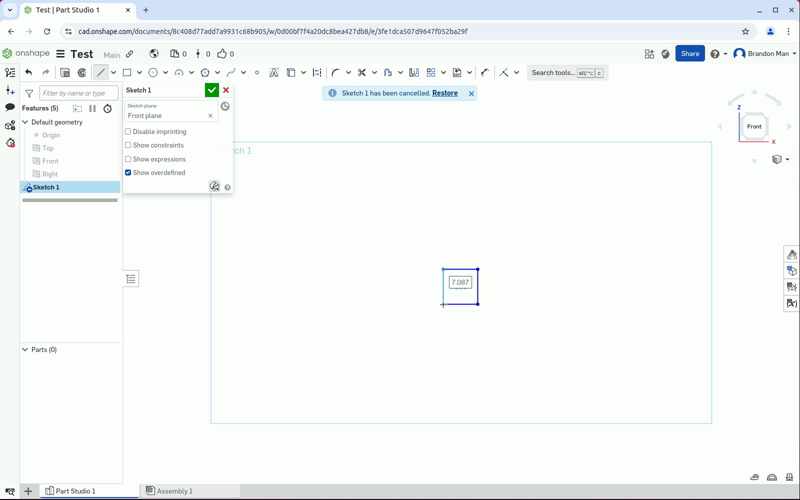
key(esc)
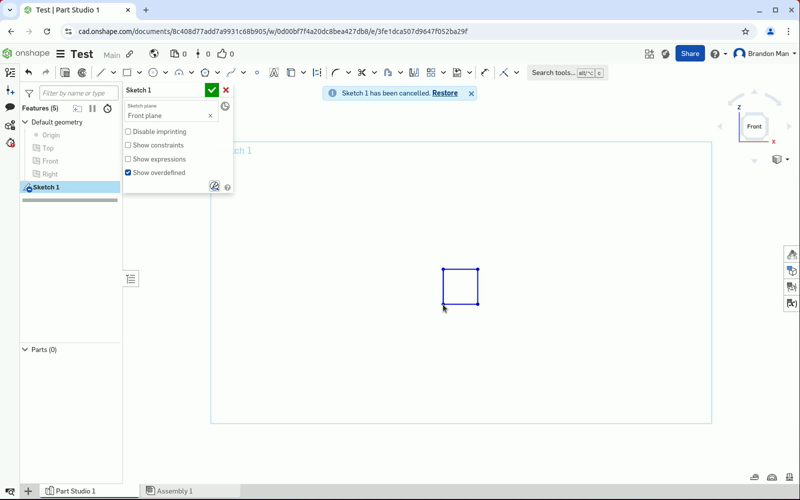
mouse_move(447, 299)
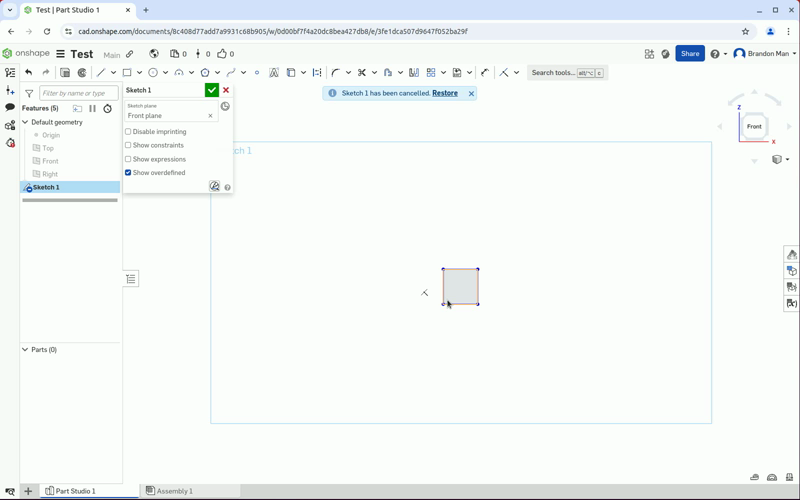
scroll(6)
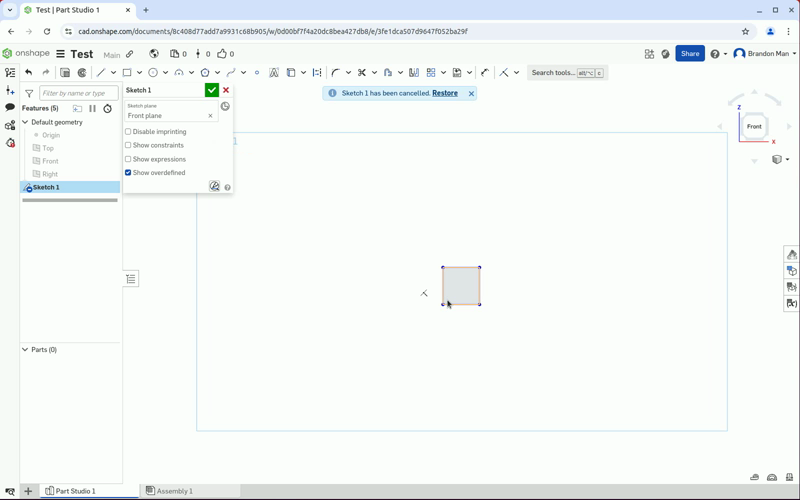
scroll(6)
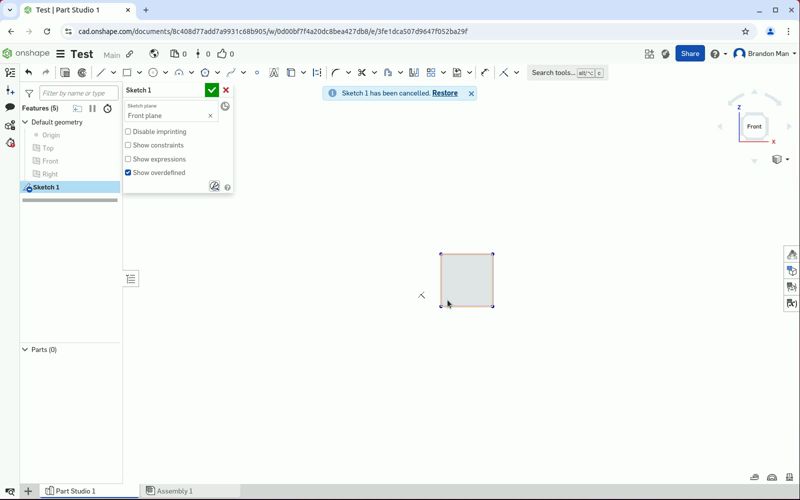
scroll(6)
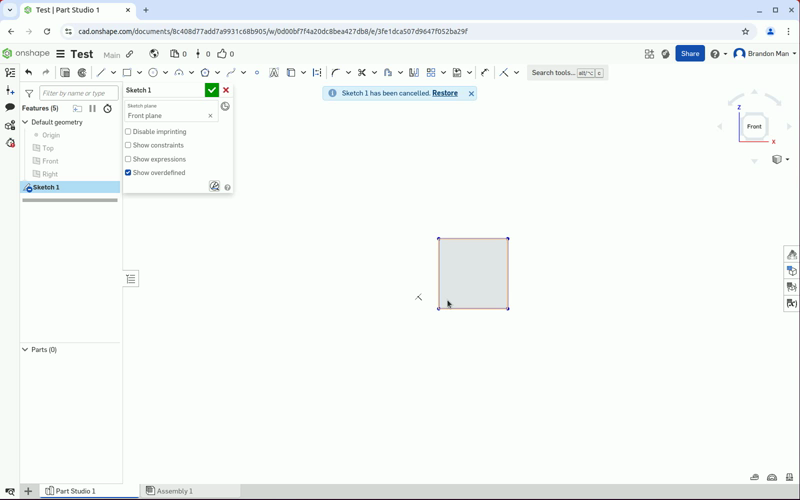
scroll(6)
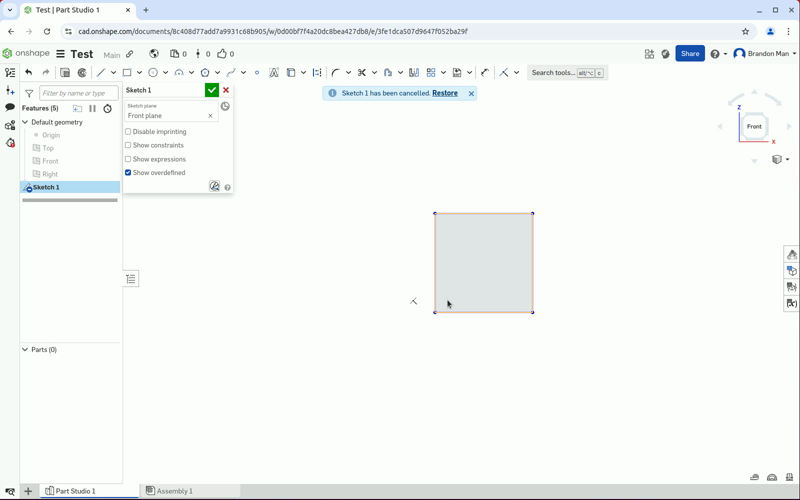
scroll(6)
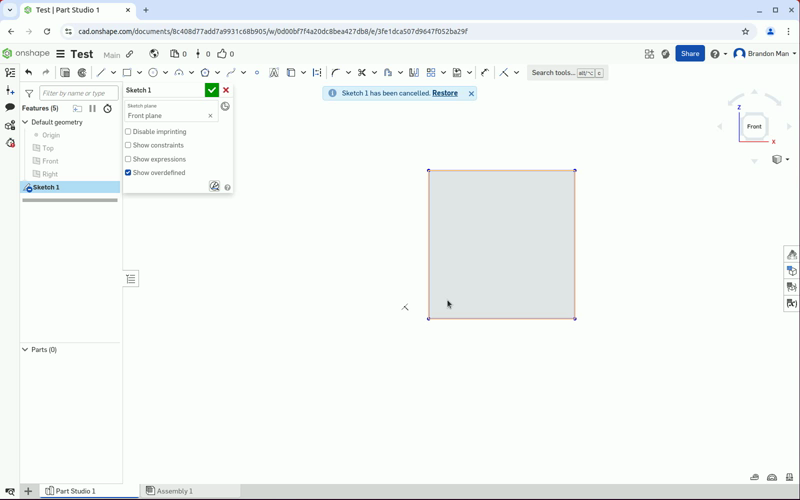
scroll(6)
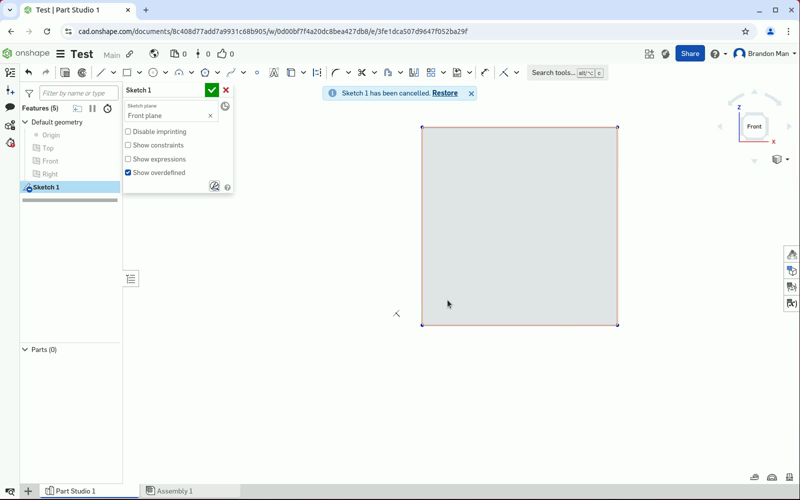
scroll(6)
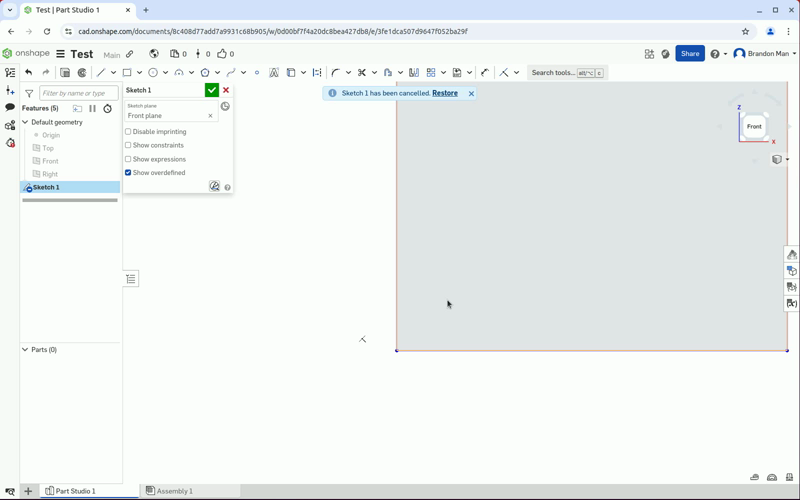
click(447, 299)
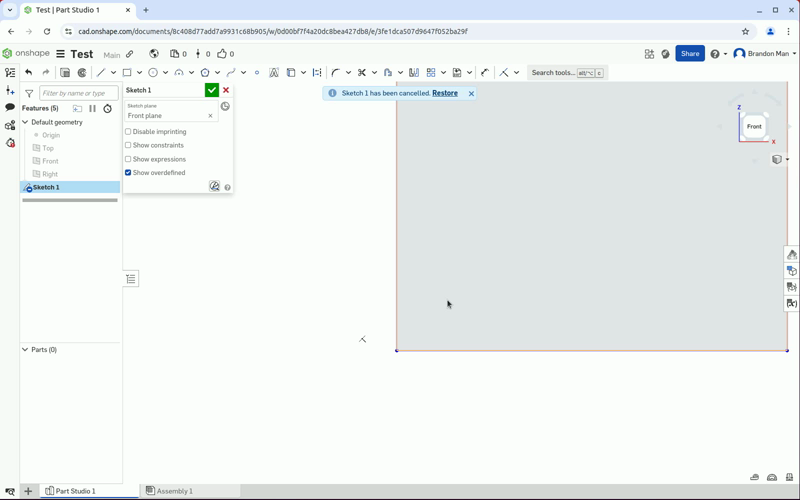
scroll(-6)
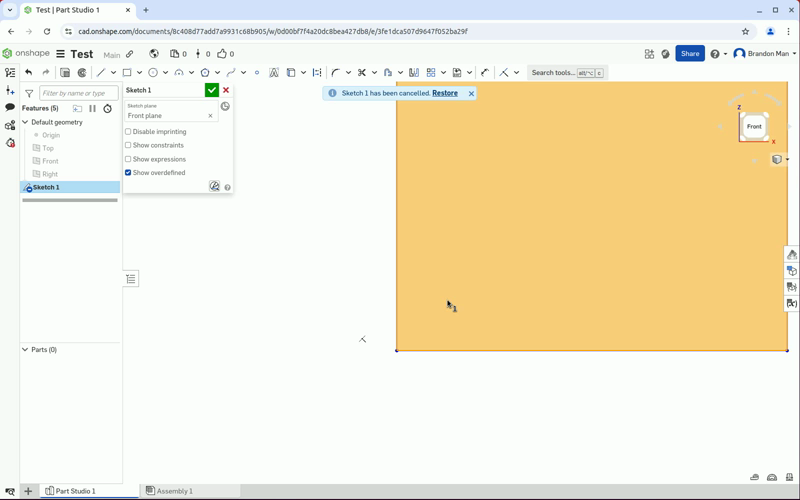
scroll(-6)
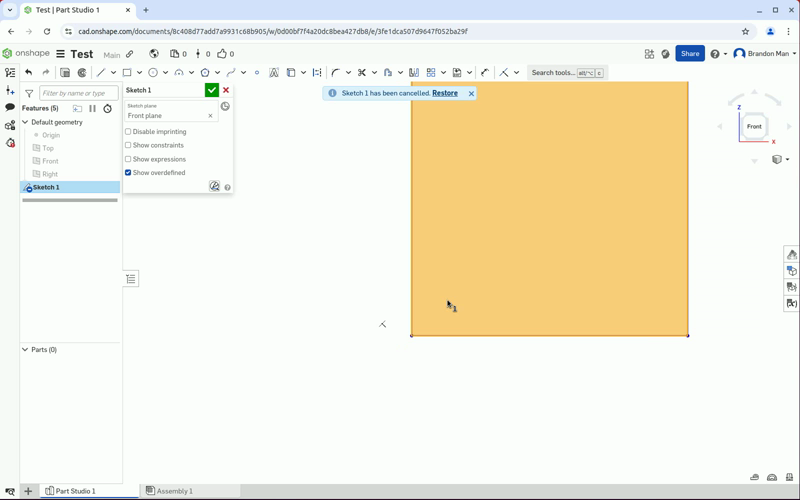
scroll(-6)
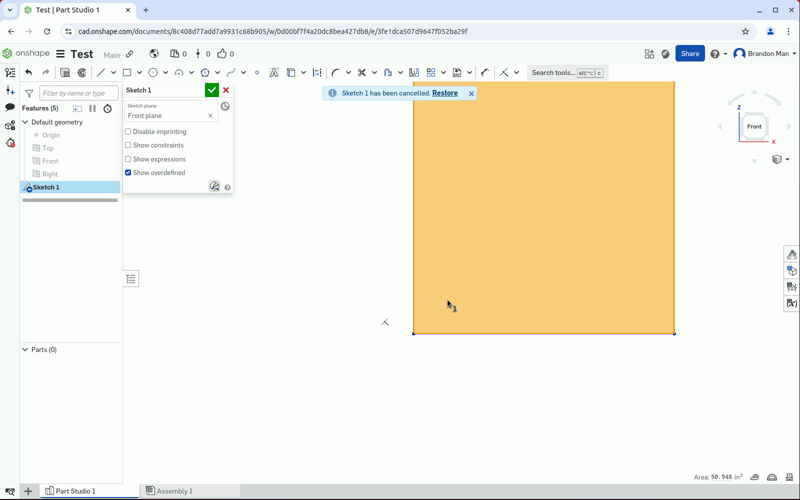
scroll(-6)
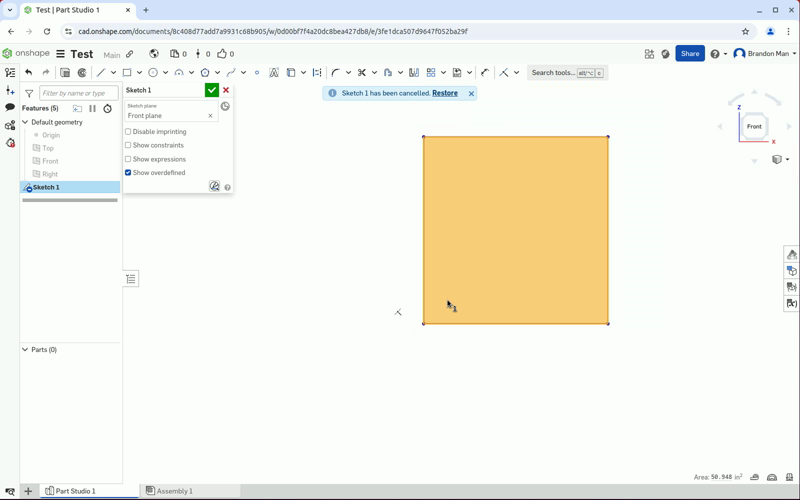
scroll(-6)
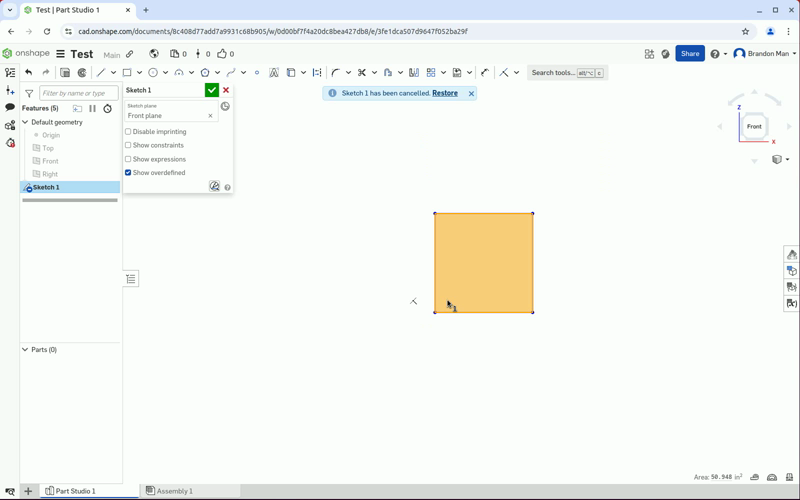
scroll(-6)
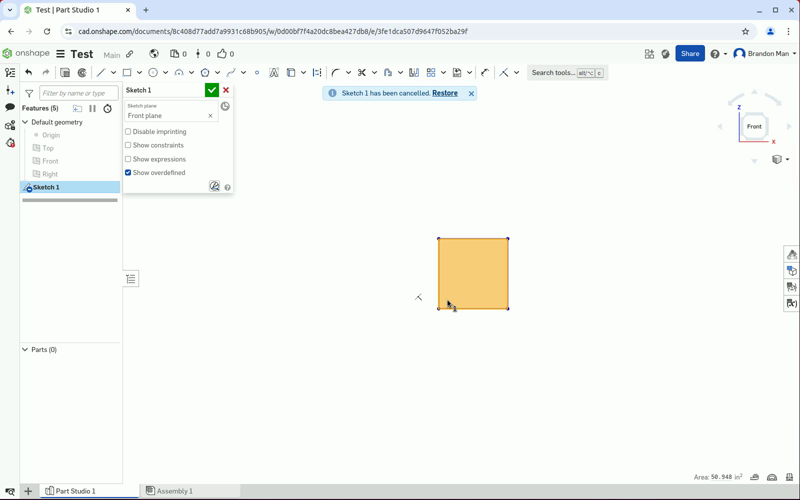
scroll(-6)
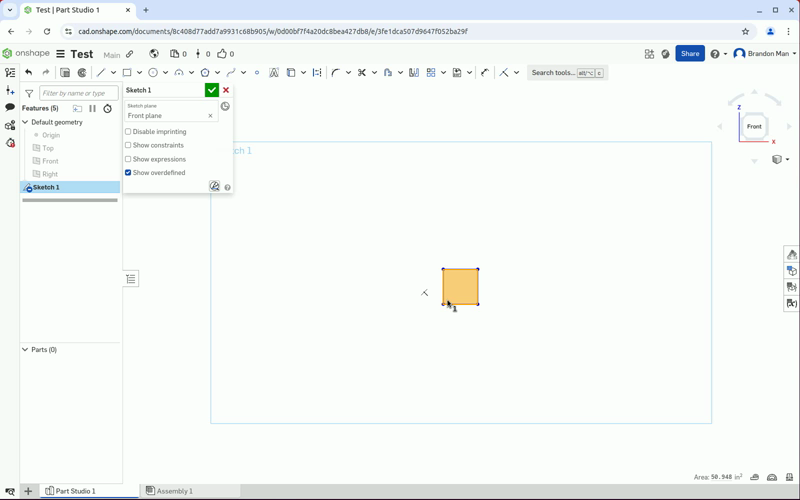
mouse_move(73, 352)
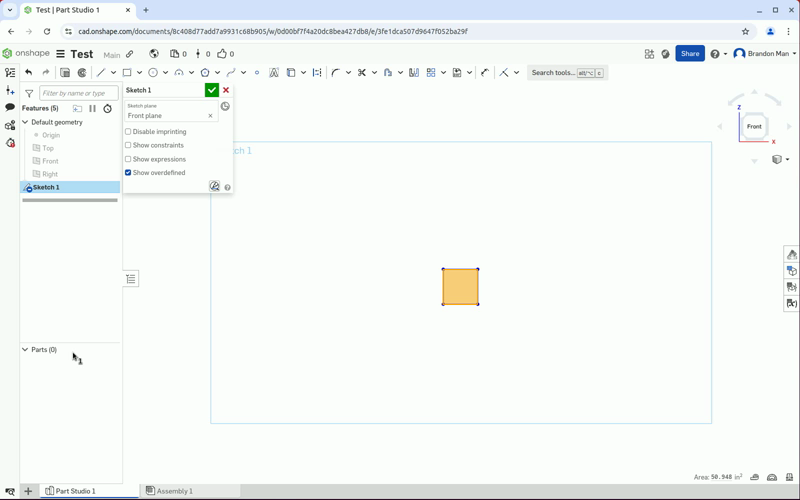
key(shift+y)
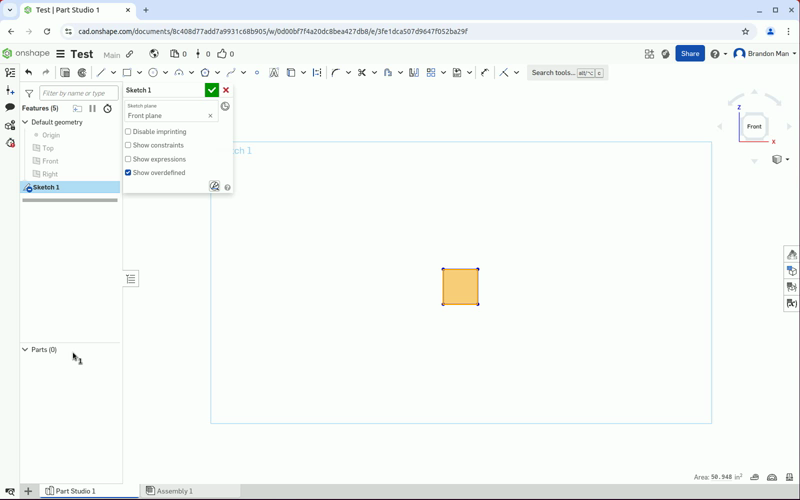
key(shift+e)
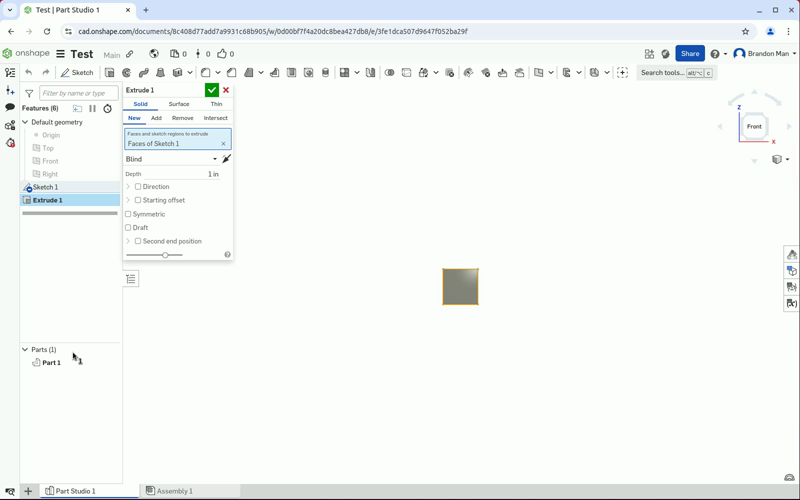
mouse_move(143, 106)
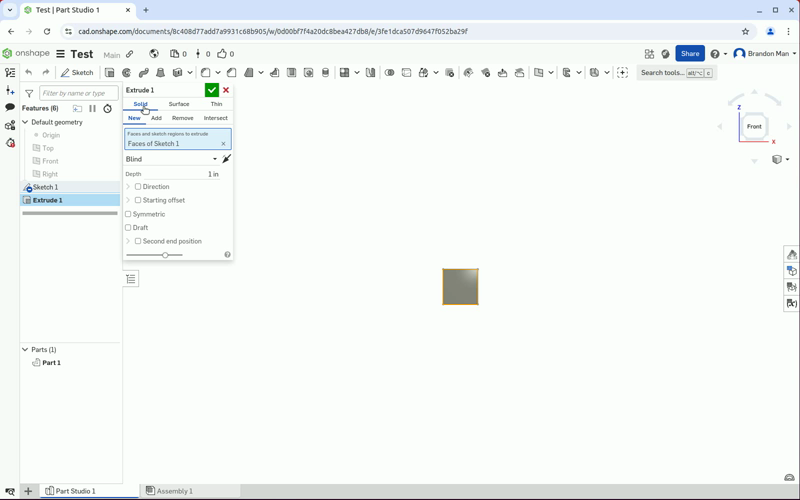
click(143, 106)
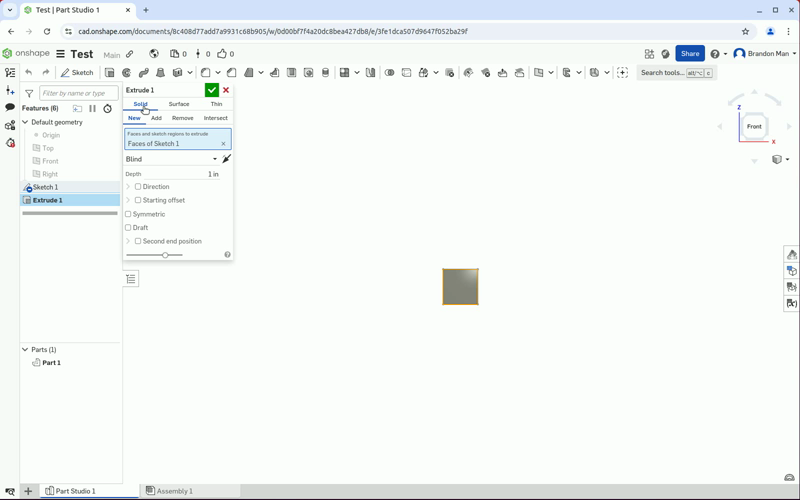
mouse_move(137, 120)
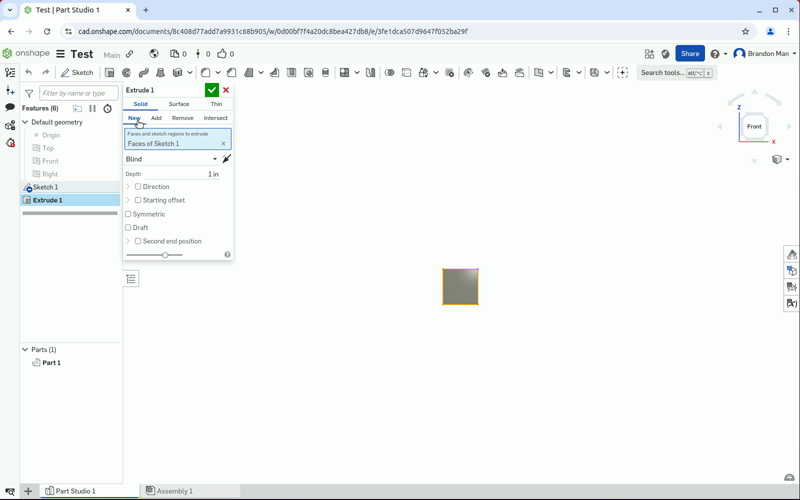
click(137, 120)
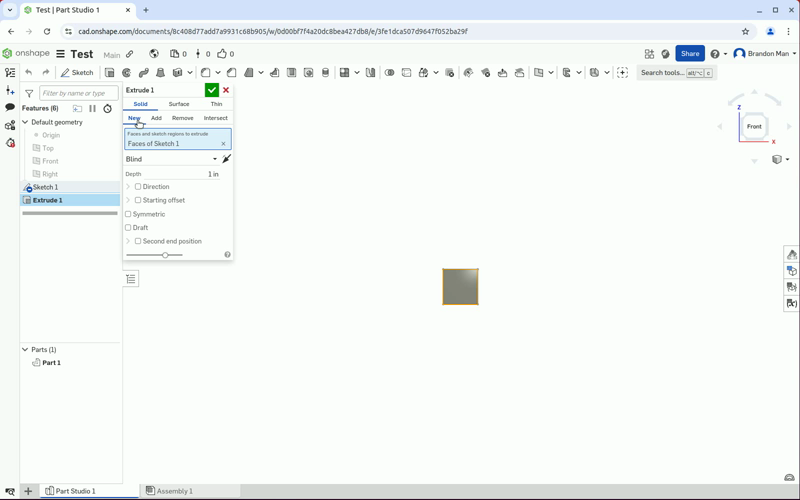
key(tab, 4)
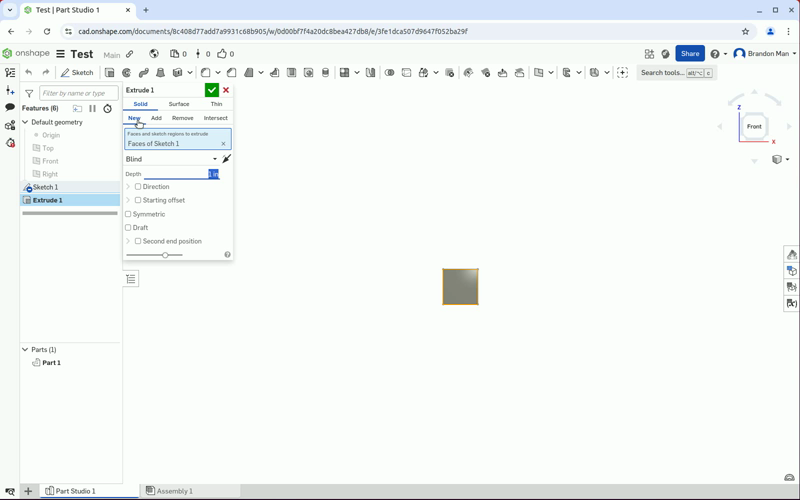
text(46.216)
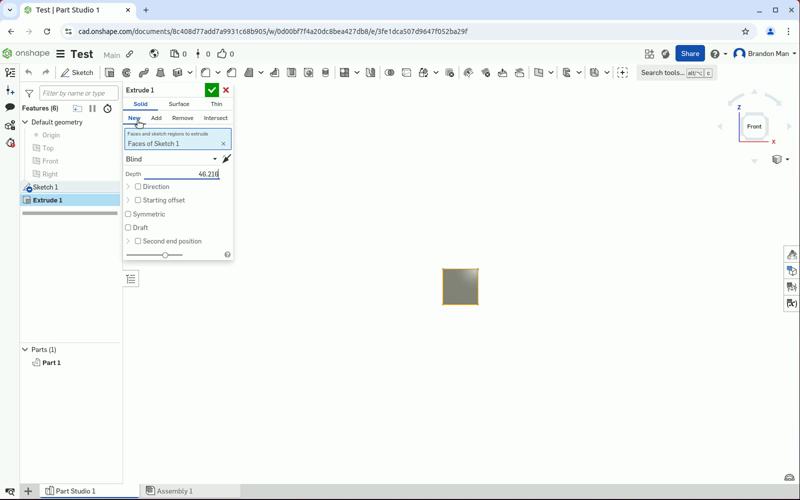
key(tab, 3)
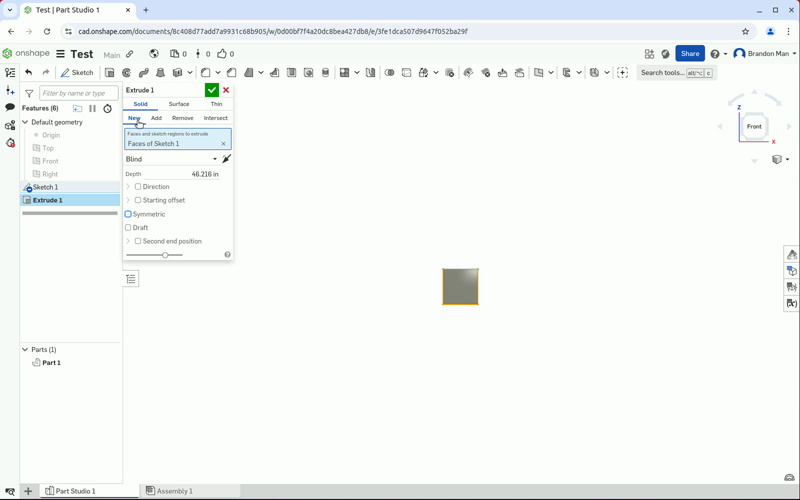
key(space)
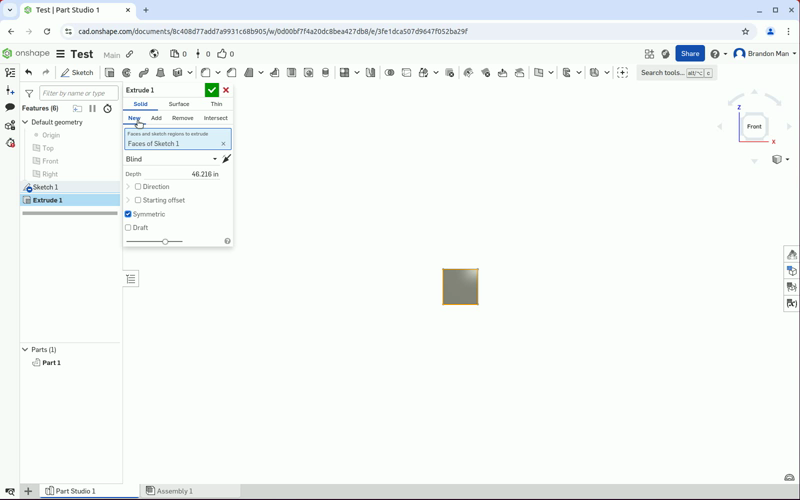
key(enter)
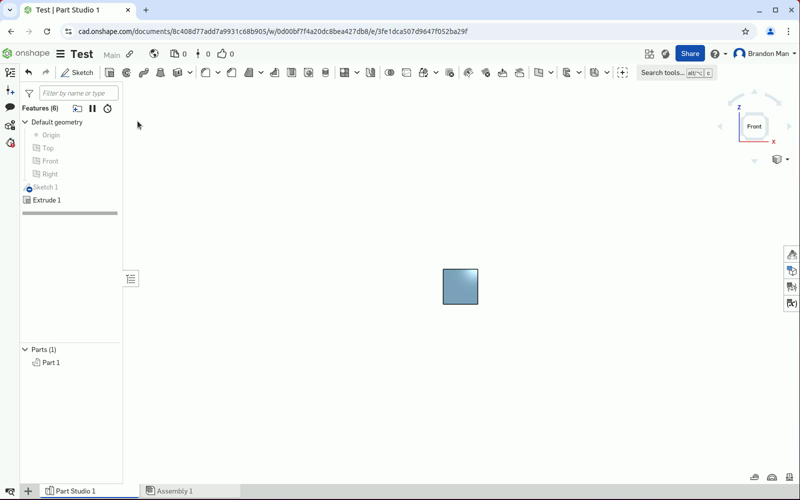
key(shift+h)
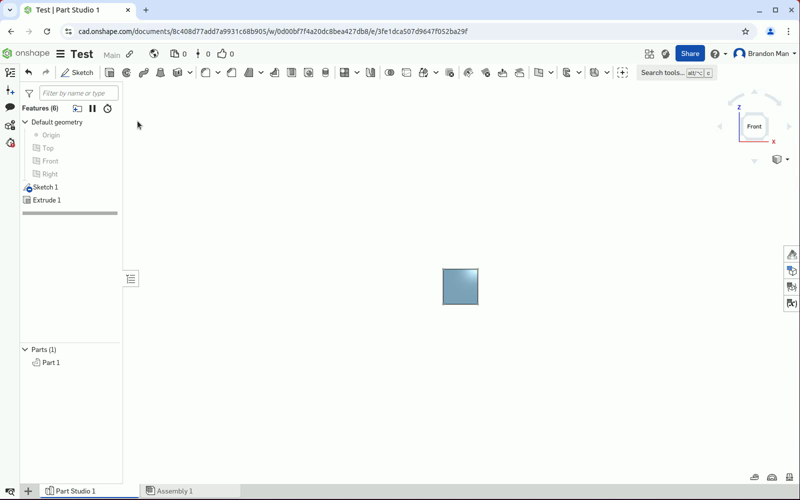
key(shift+h)
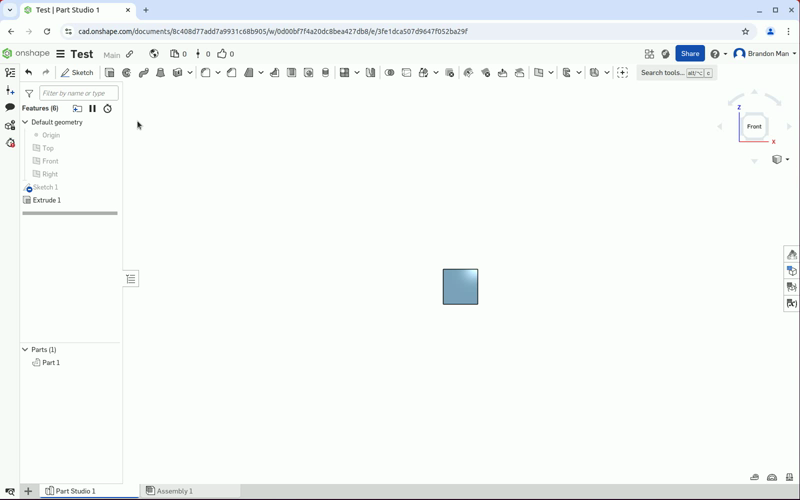
mouse_move(73, 189)
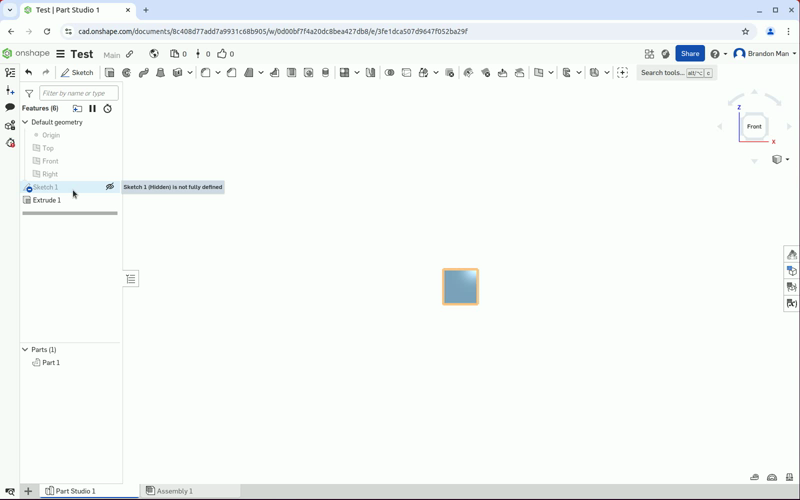
click(73, 189)
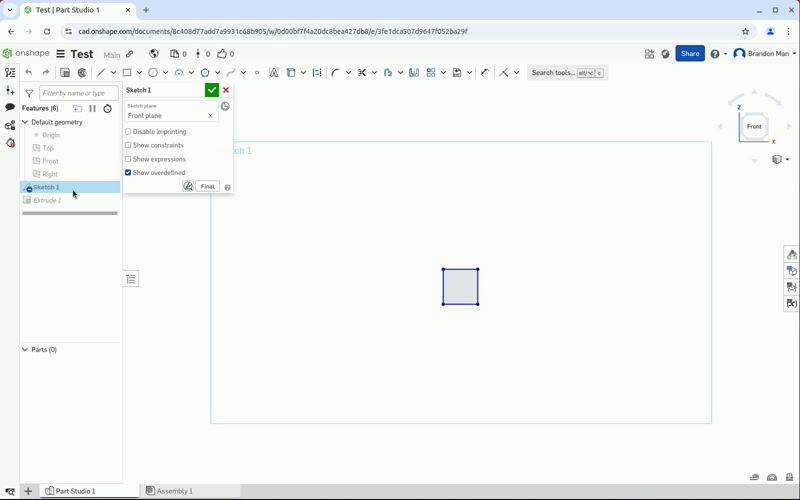
mouse_move(229, 92)
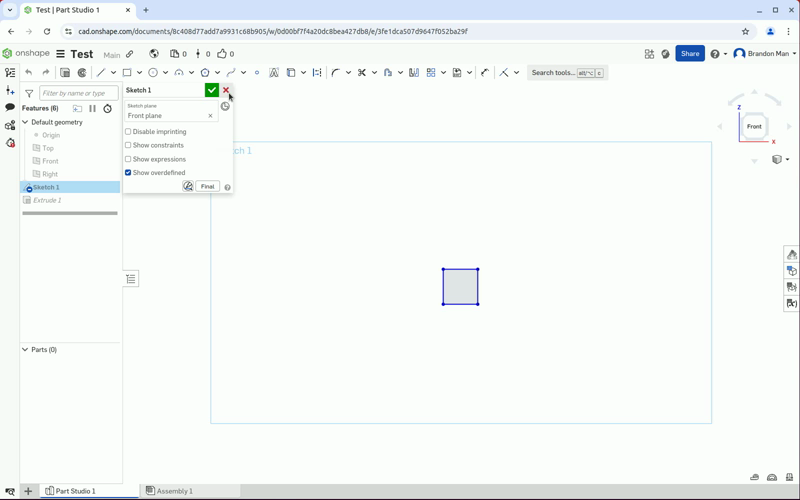
click(229, 92)
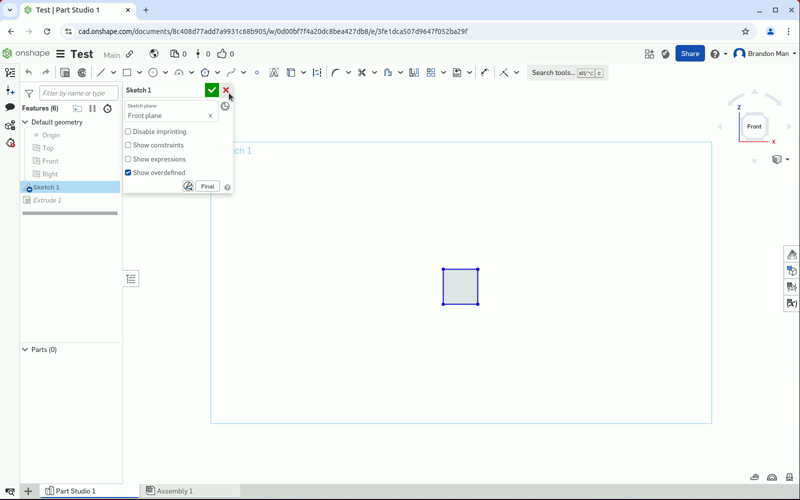
key(shift+s)
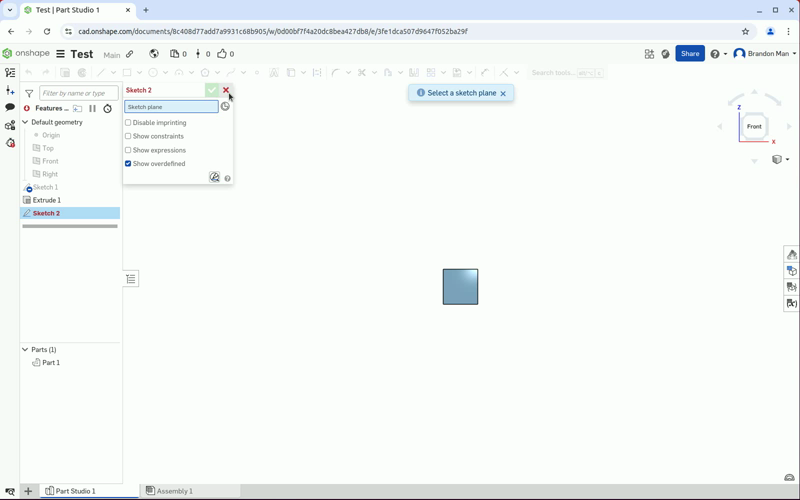
mouse_move(73, 163)
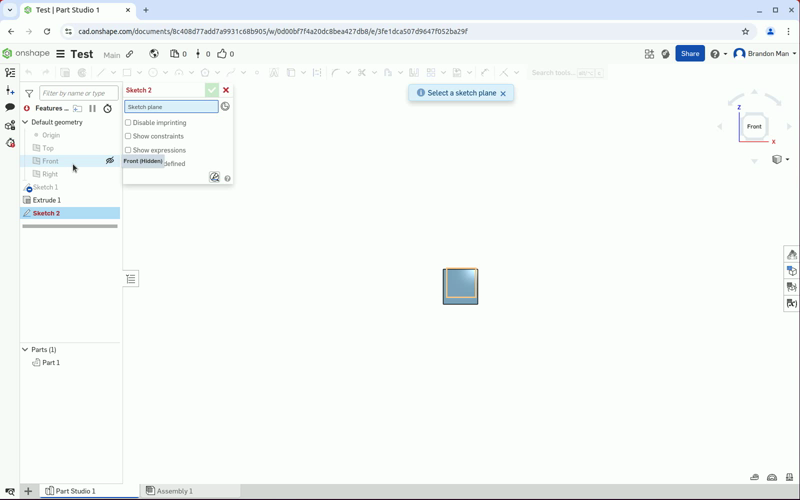
click(73, 163)
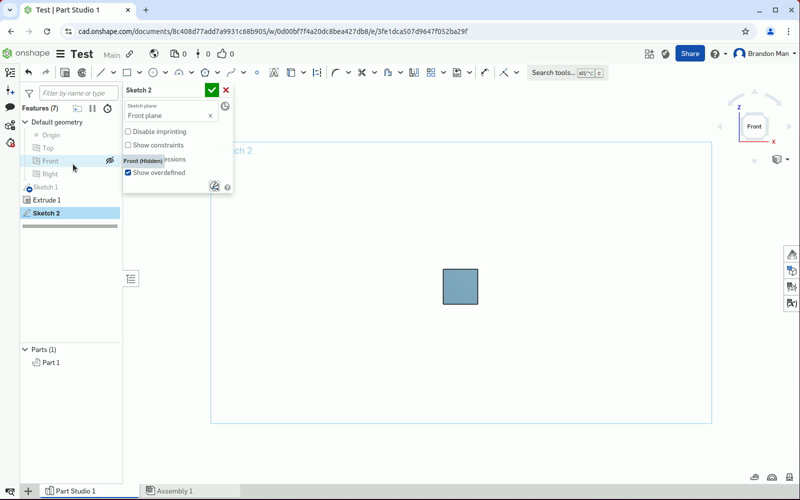
mouse_move(73, 352)
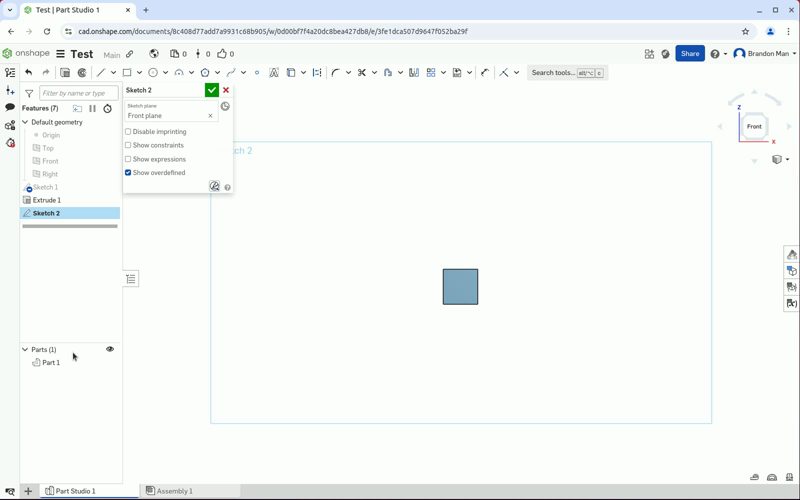
key(y)
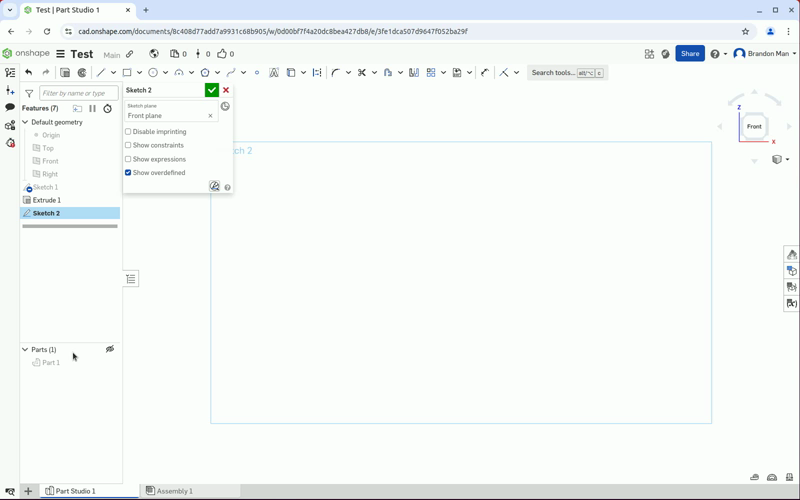
key(l)
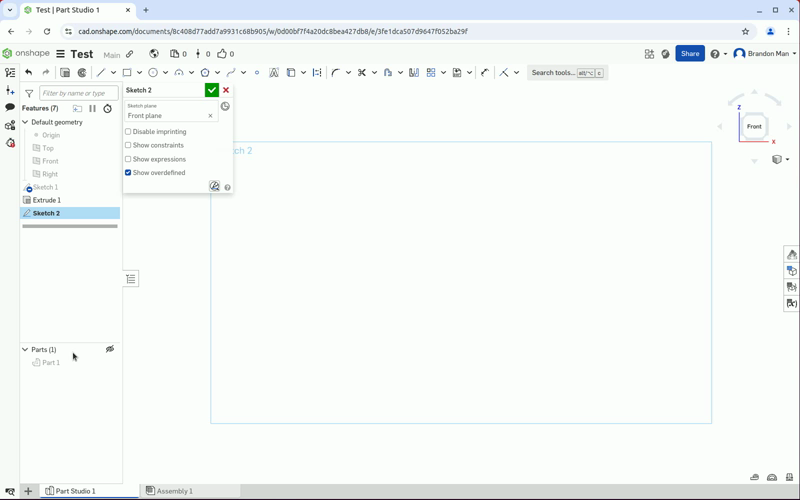
key_down(shift)
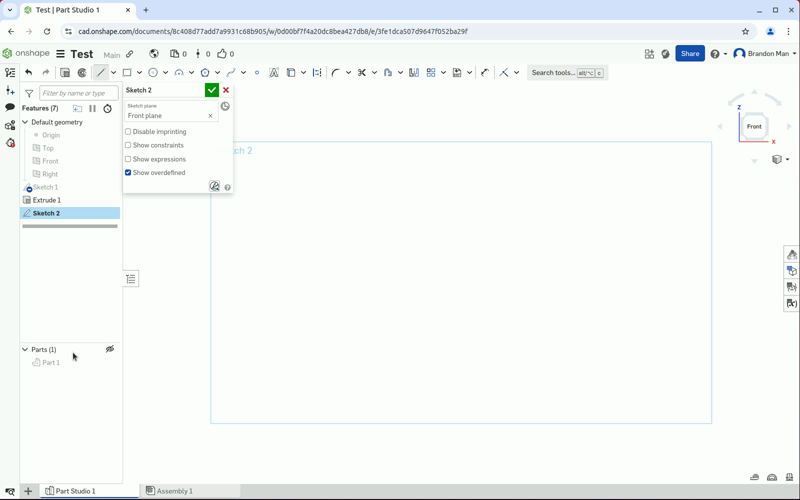
mouse_move(443, 327)
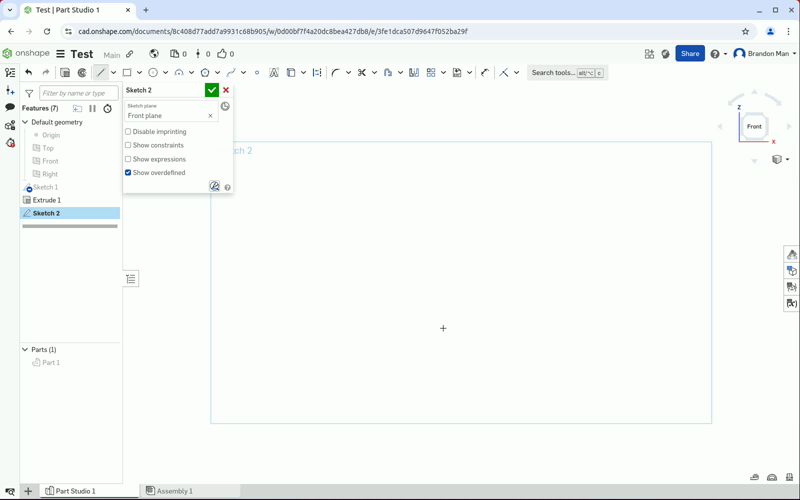
click(443, 327)
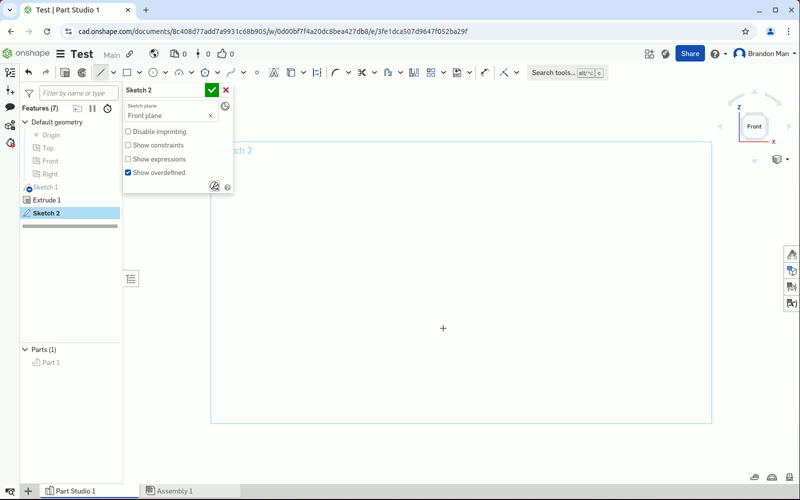
key_up(shift)
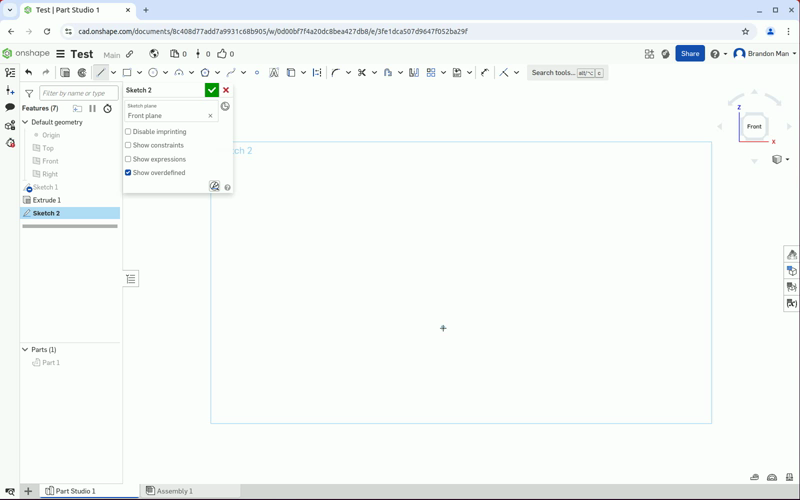
key_down(shift)
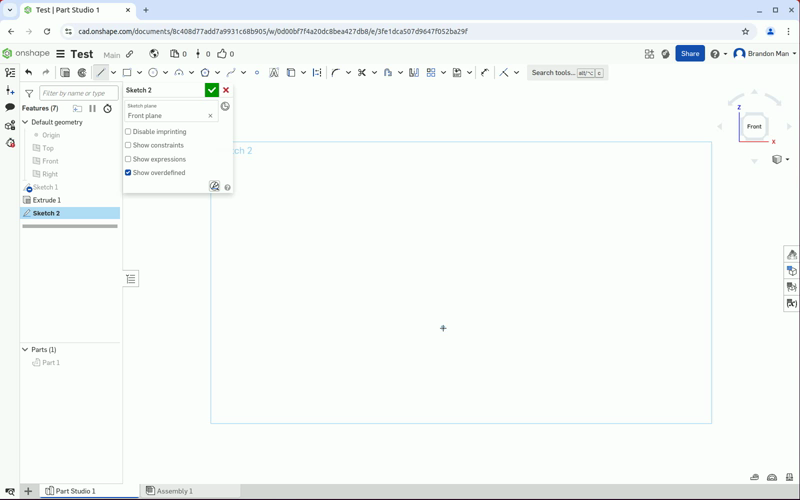
mouse_move(473, 327)
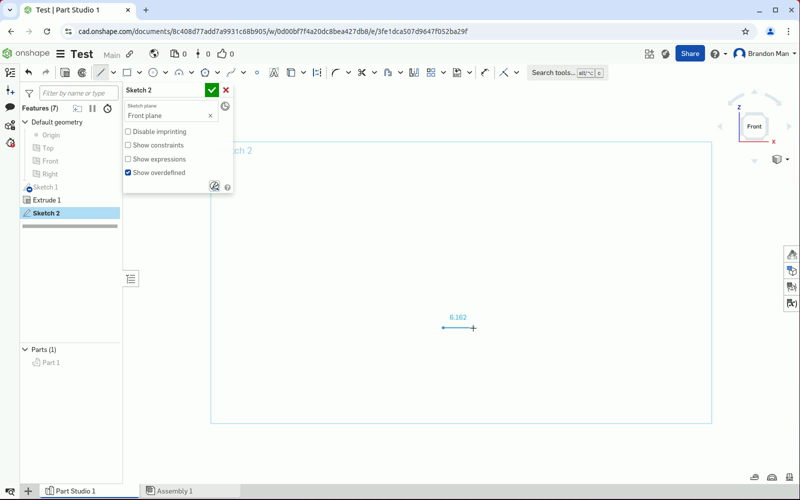
mouse_move(477, 327)
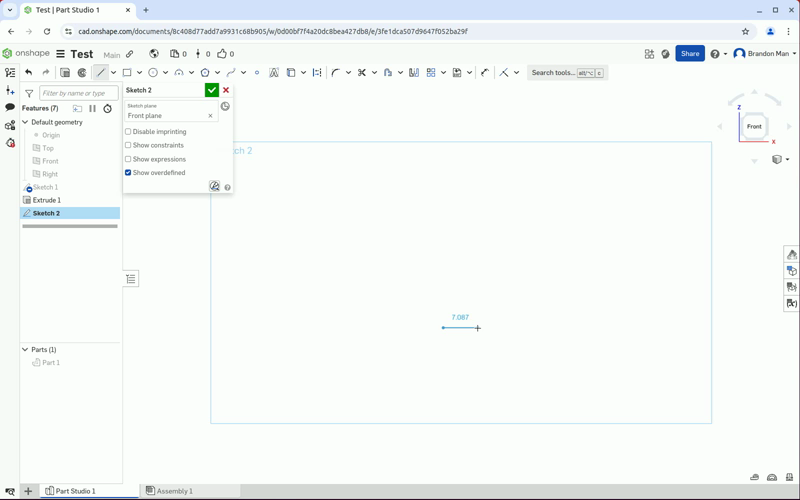
click(477, 327)
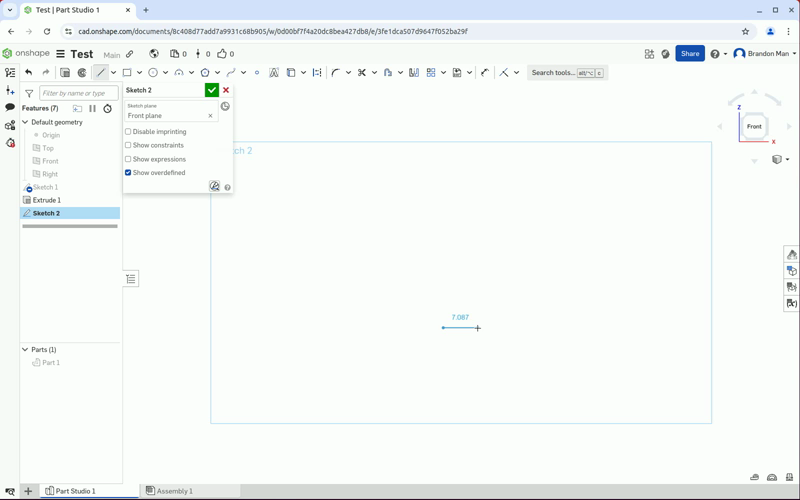
key_up(shift)
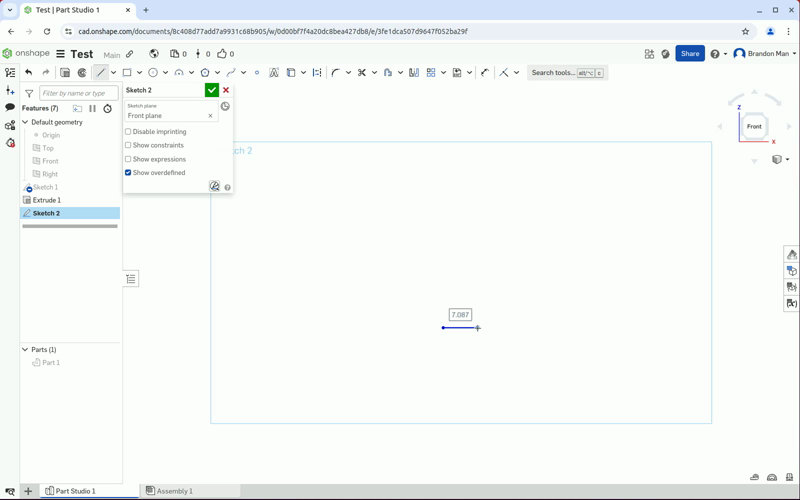
key_down(shift)
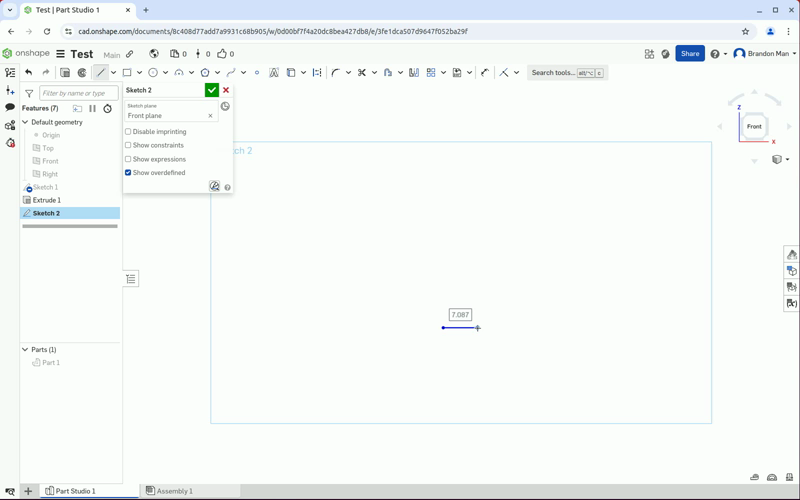
mouse_move(507, 327)
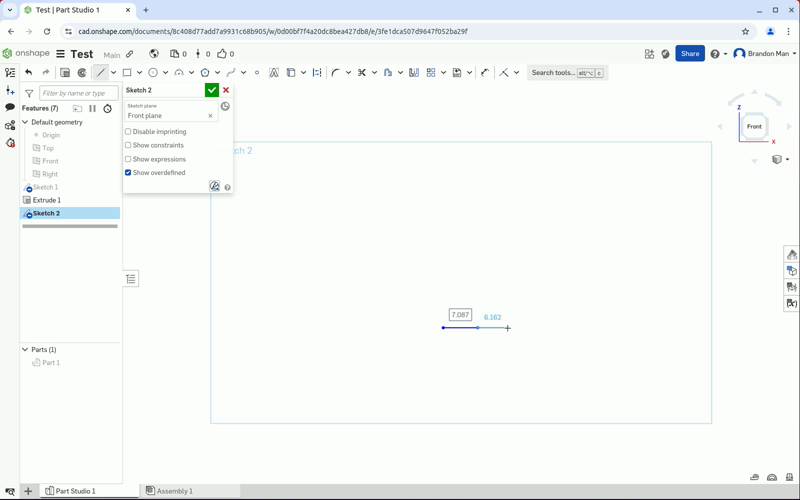
mouse_move(477, 304)
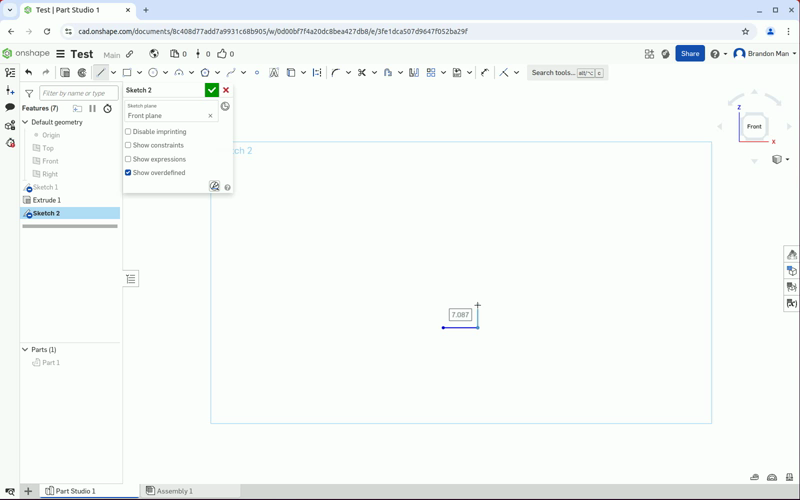
click(477, 304)
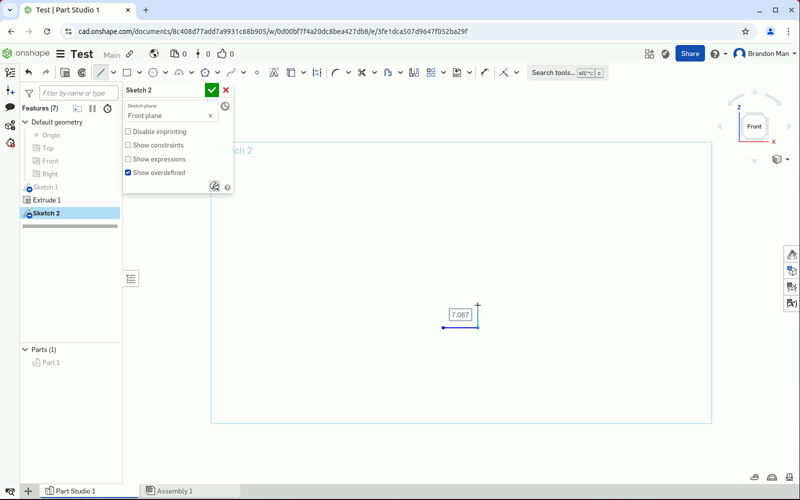
key_up(shift)
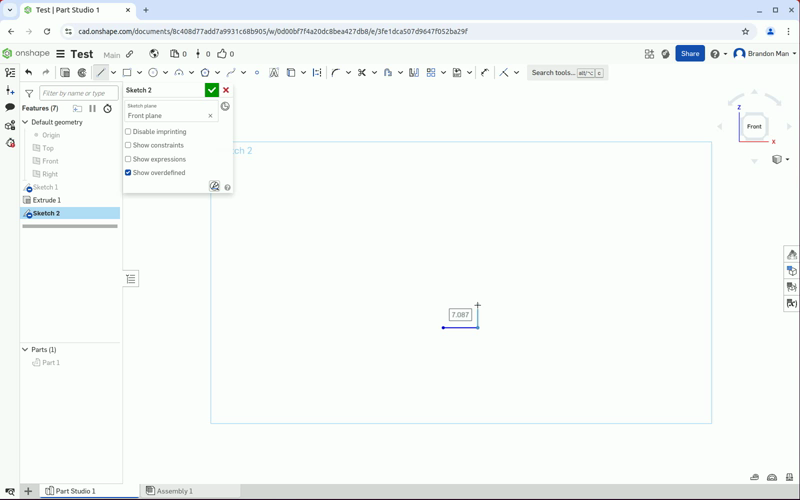
key_down(shift)
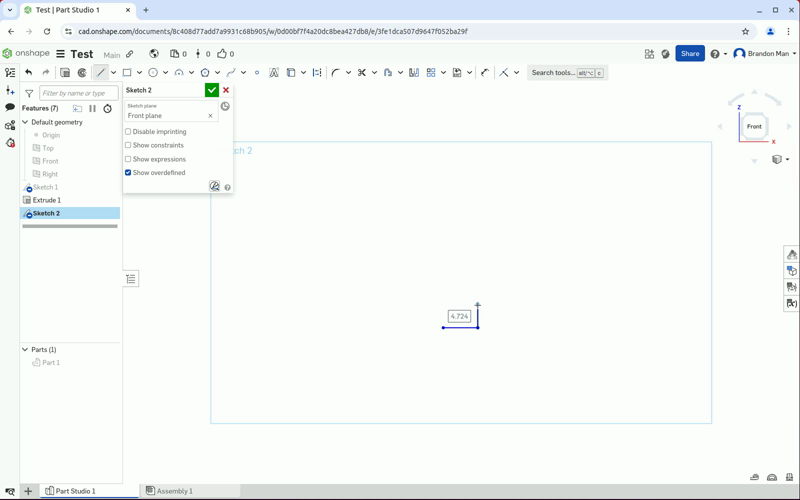
mouse_move(507, 304)
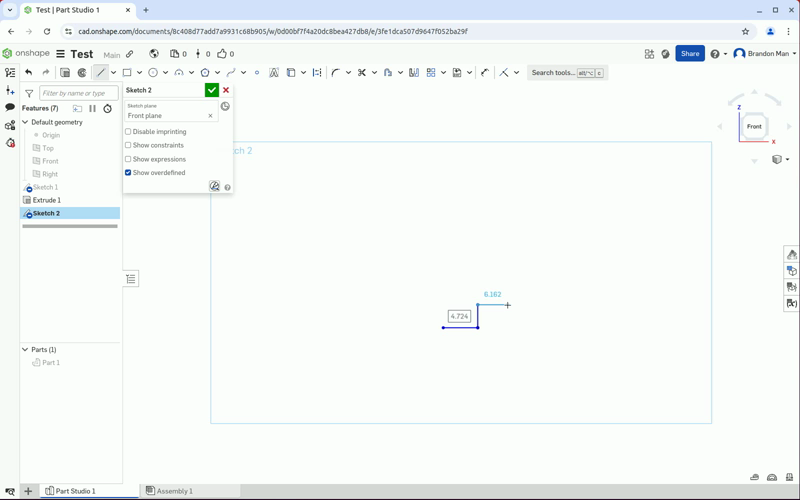
mouse_move(443, 304)
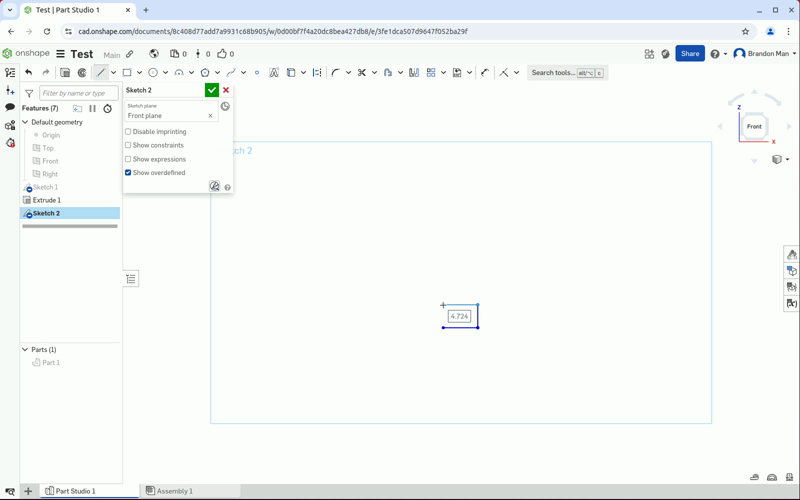
click(443, 304)
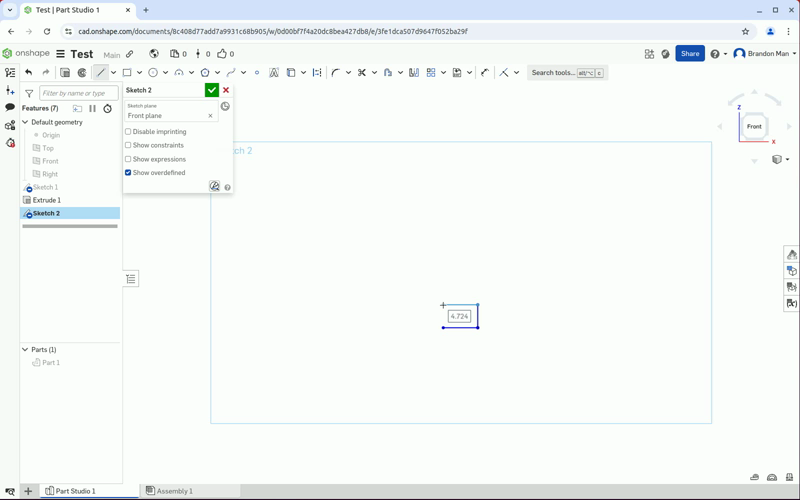
key_up(shift)
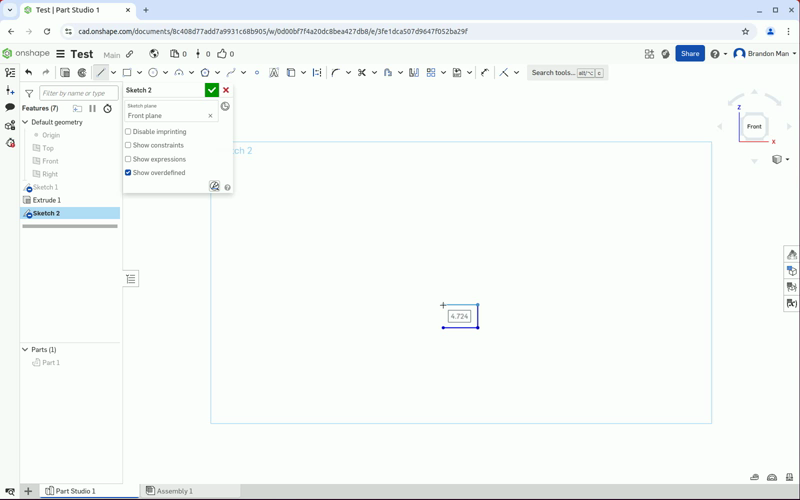
mouse_move(473, 304)
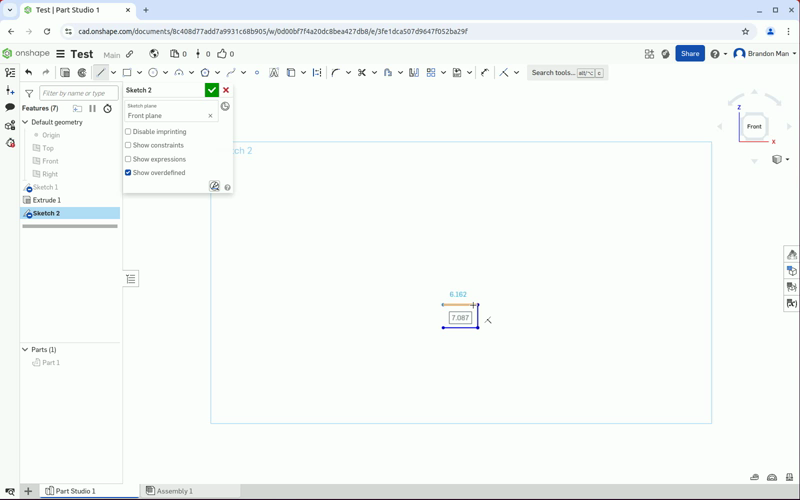
key_down(shift)
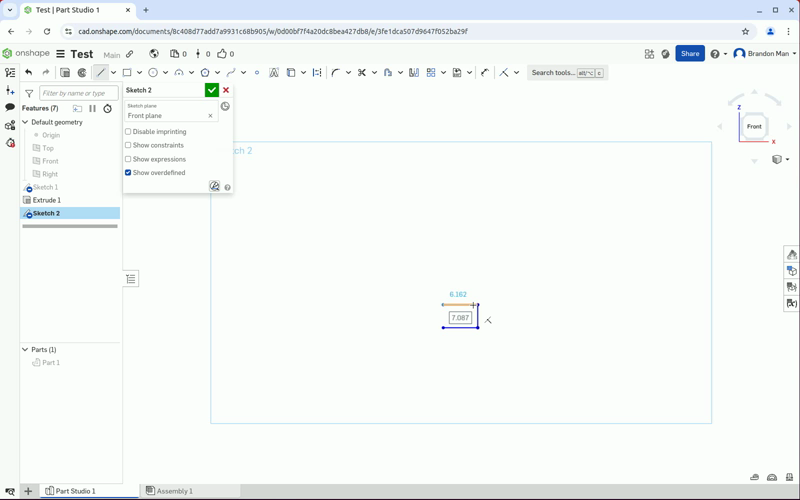
mouse_move(443, 327)
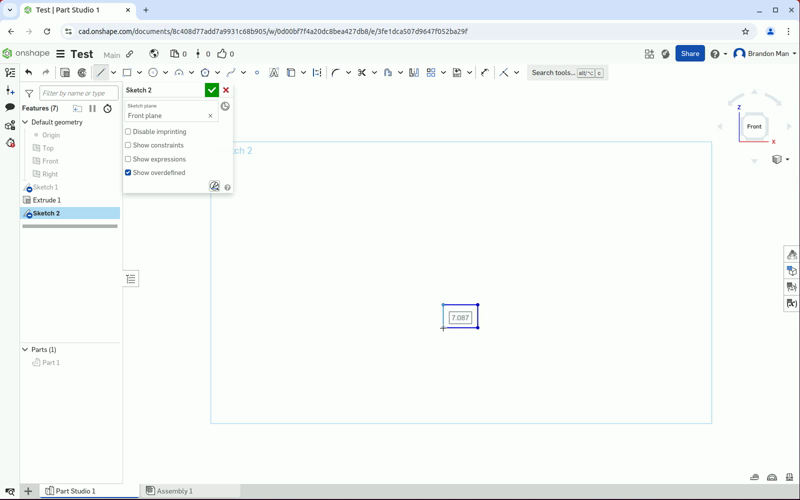
key_up(shift)
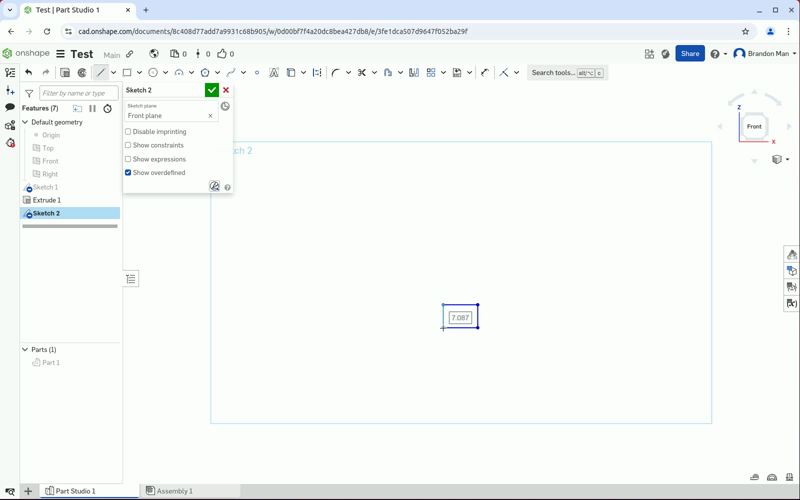
click(443, 327)
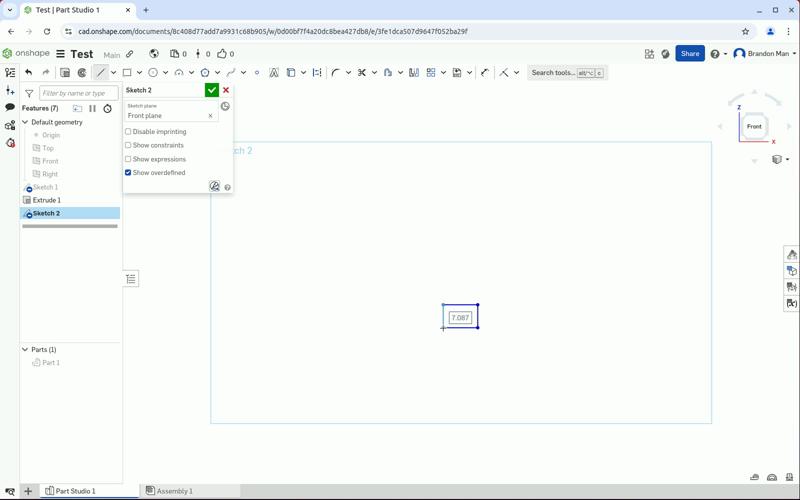
key(esc)
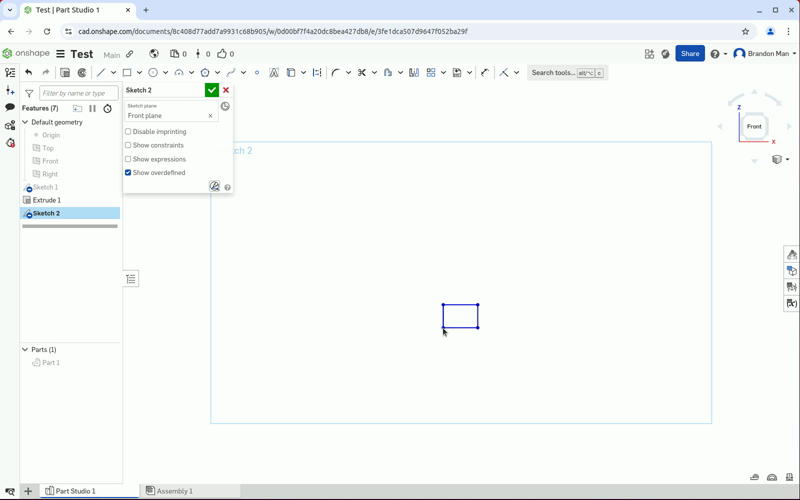
mouse_move(474, 310)
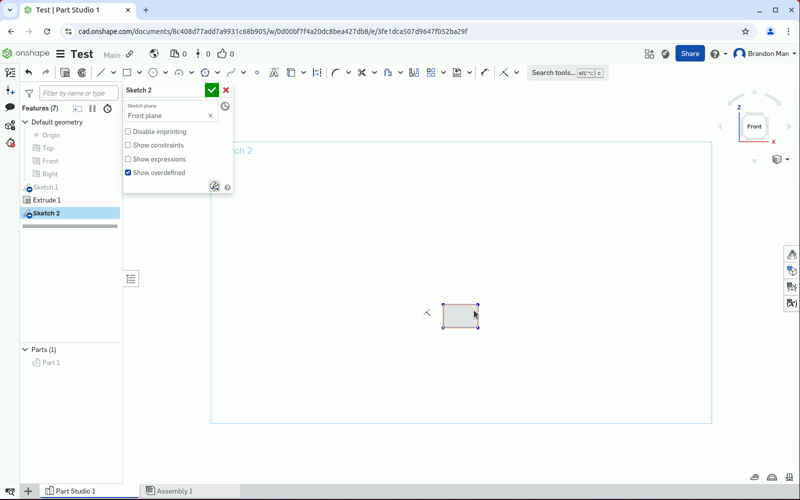
scroll(6)
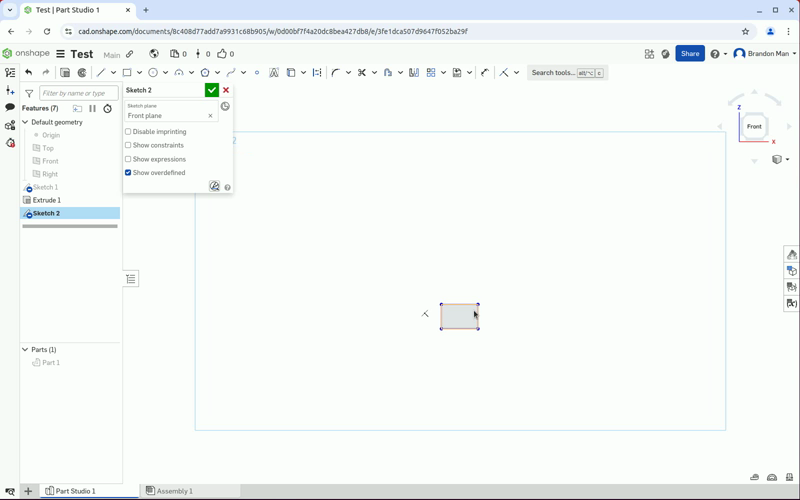
scroll(6)
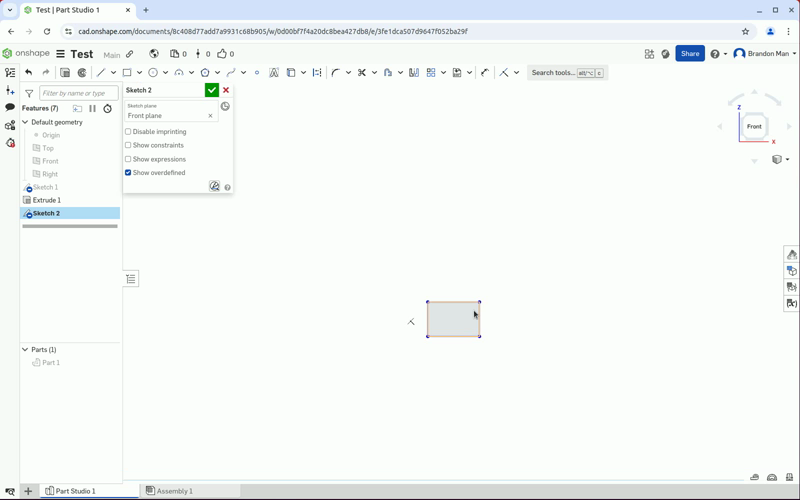
scroll(6)
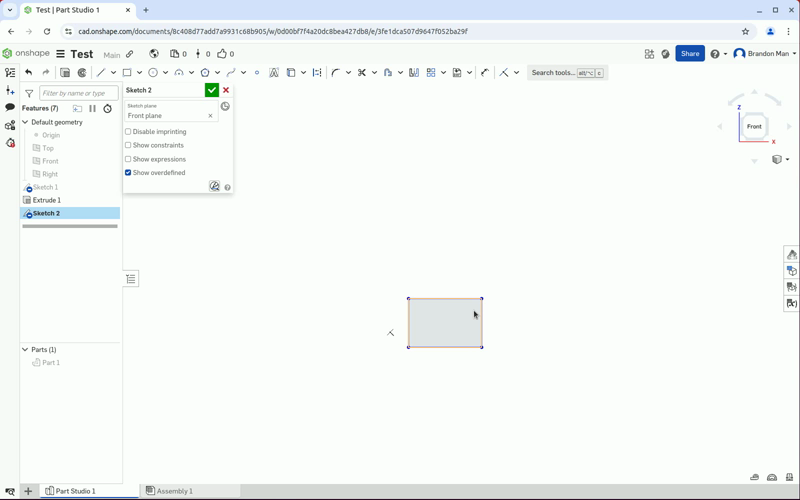
scroll(6)
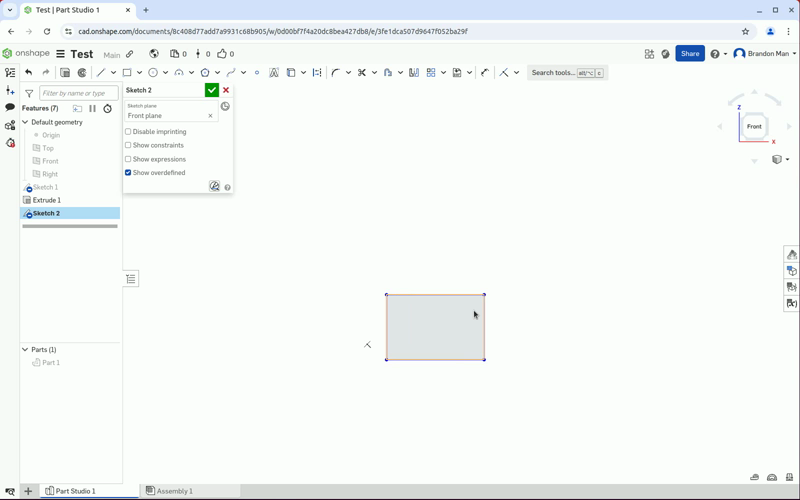
scroll(6)
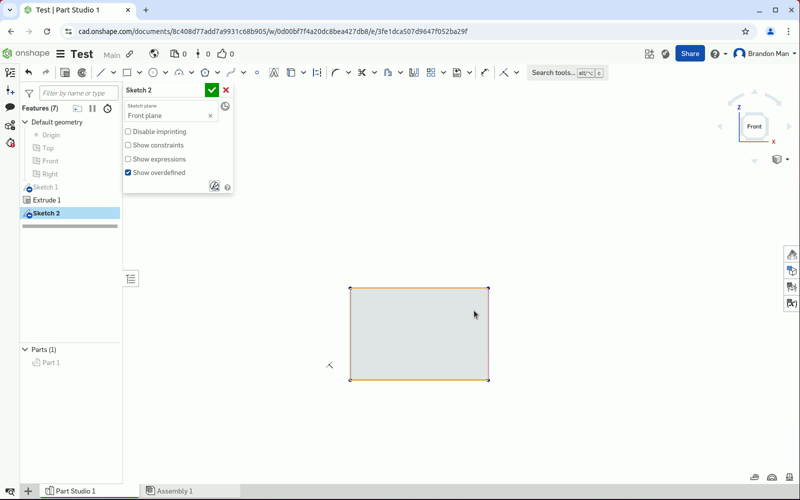
scroll(6)
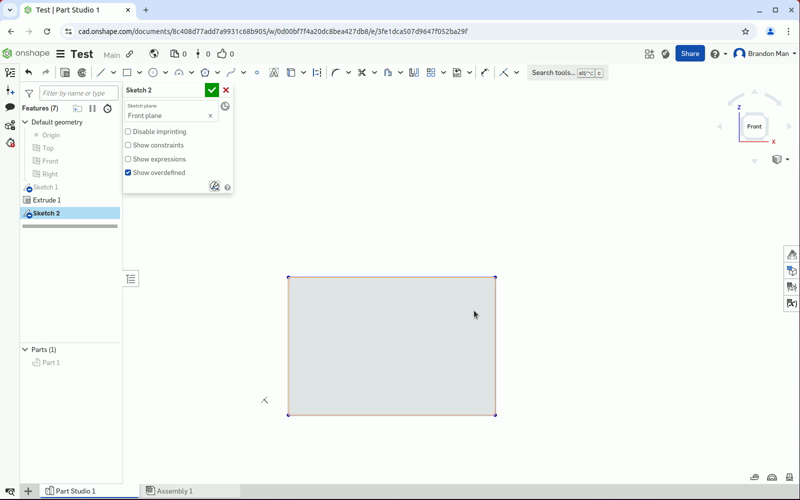
scroll(6)
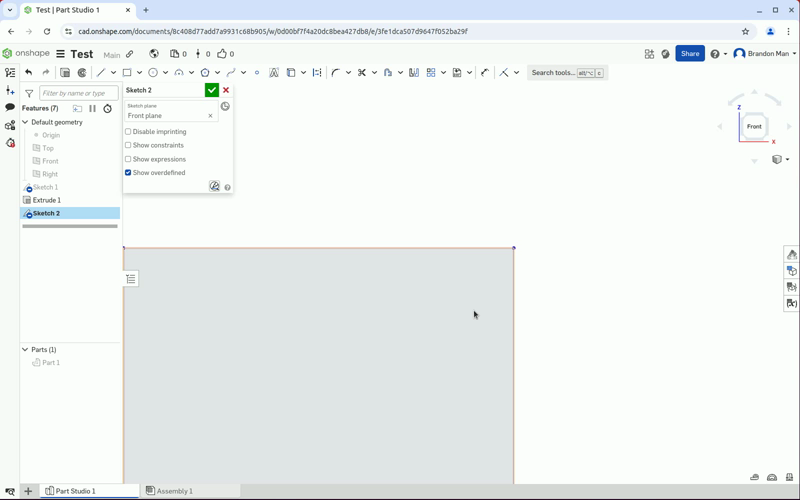
click(474, 310)
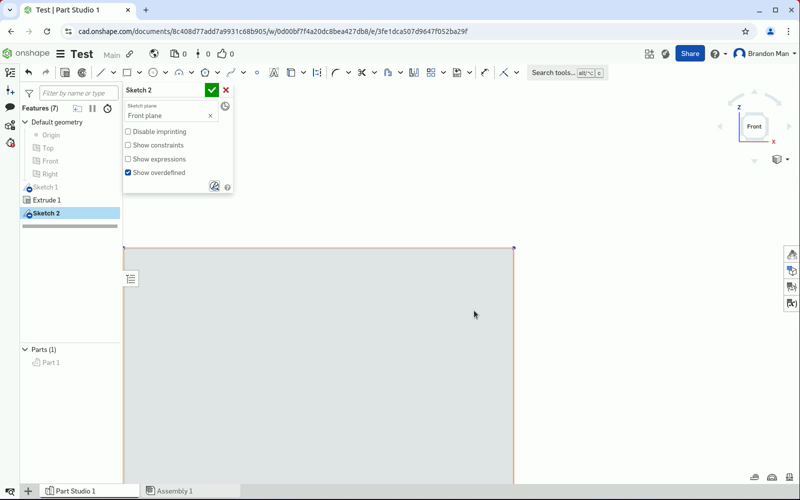
scroll(-6)
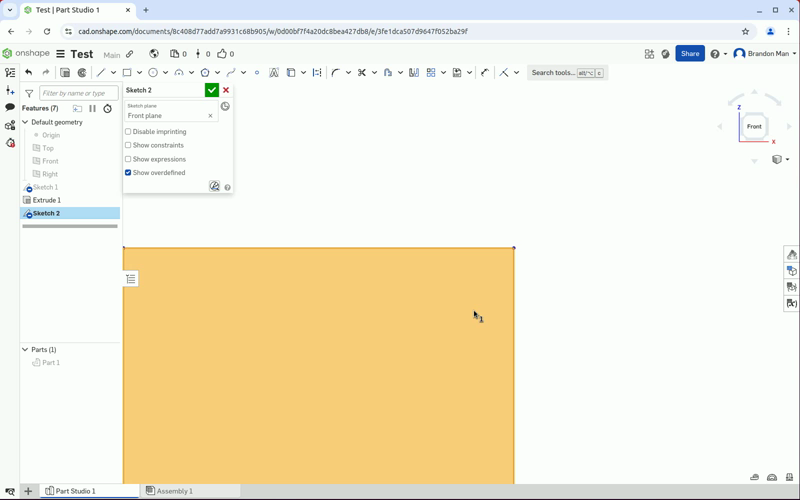
scroll(-6)
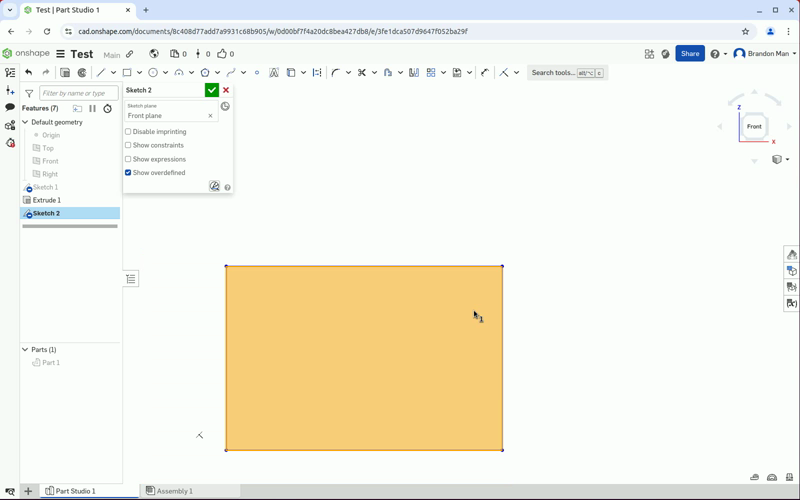
scroll(-6)
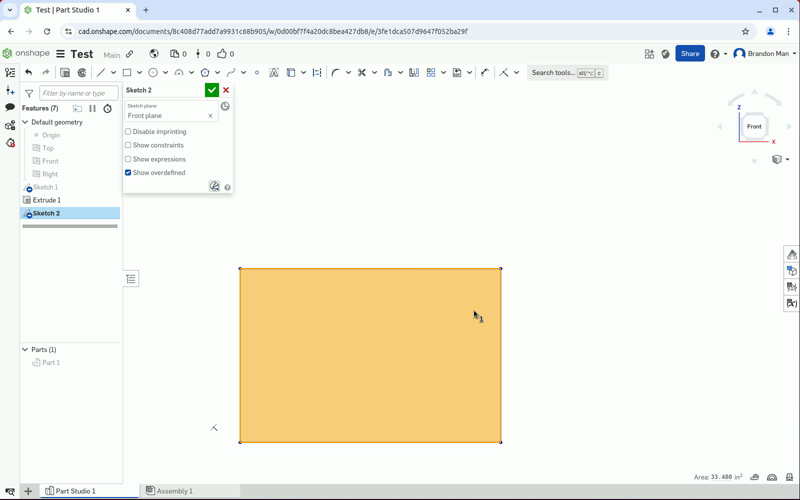
scroll(-6)
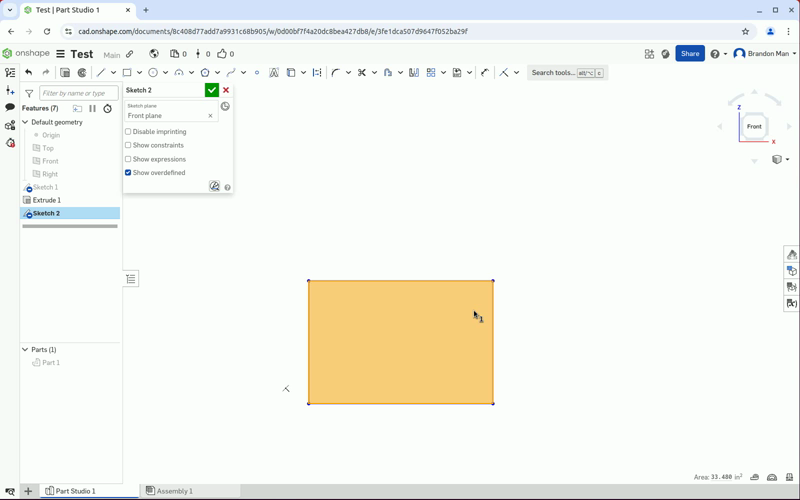
scroll(-6)
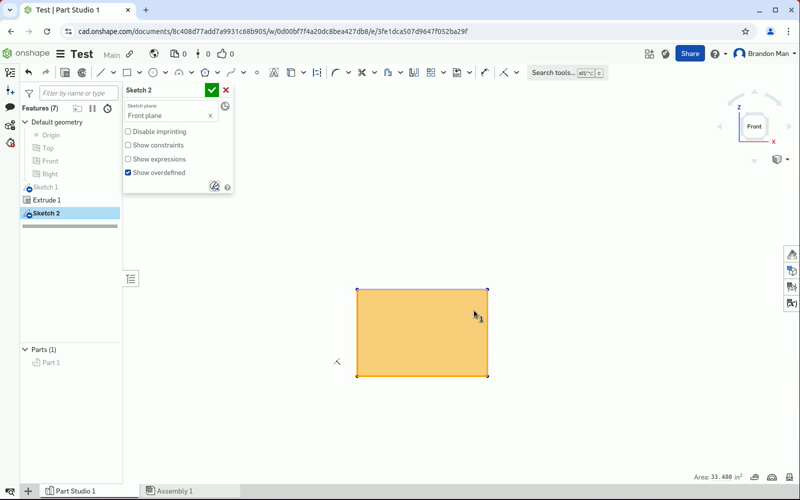
scroll(-6)
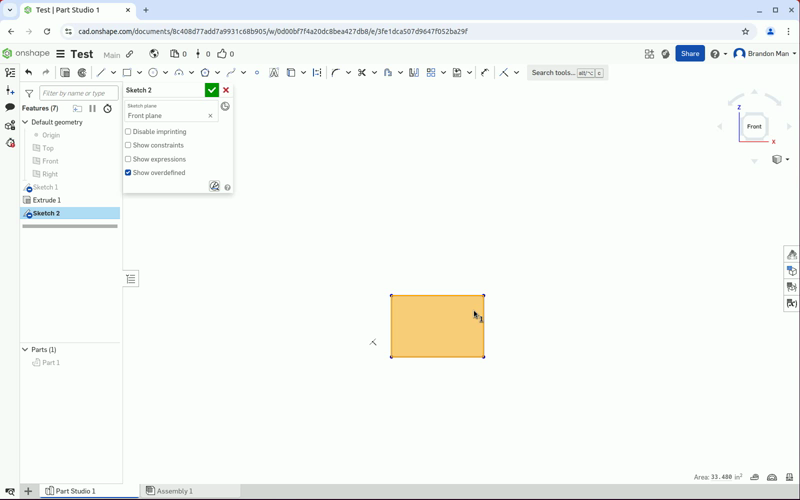
scroll(-6)
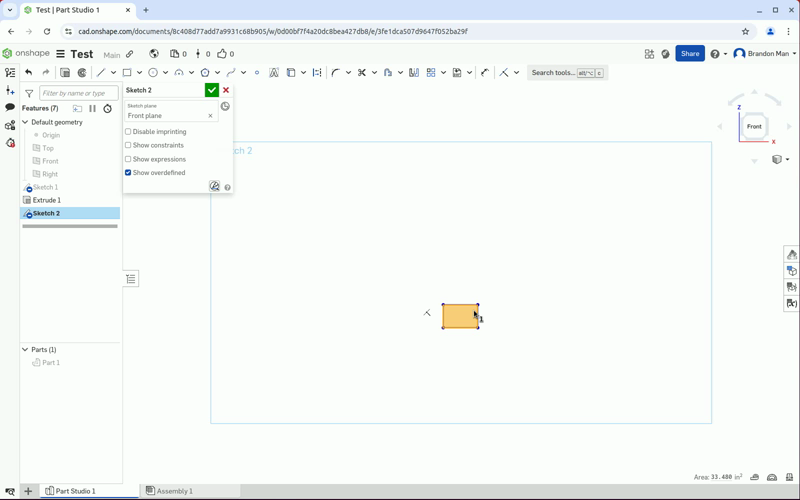
mouse_move(73, 352)
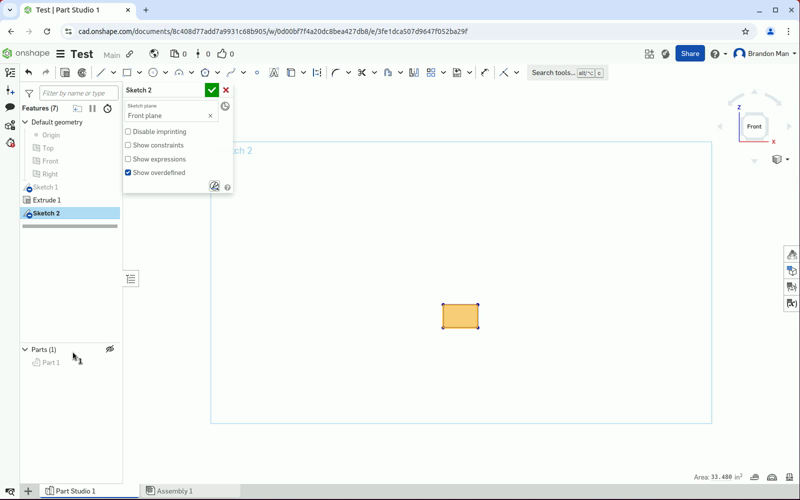
key(shift+y)
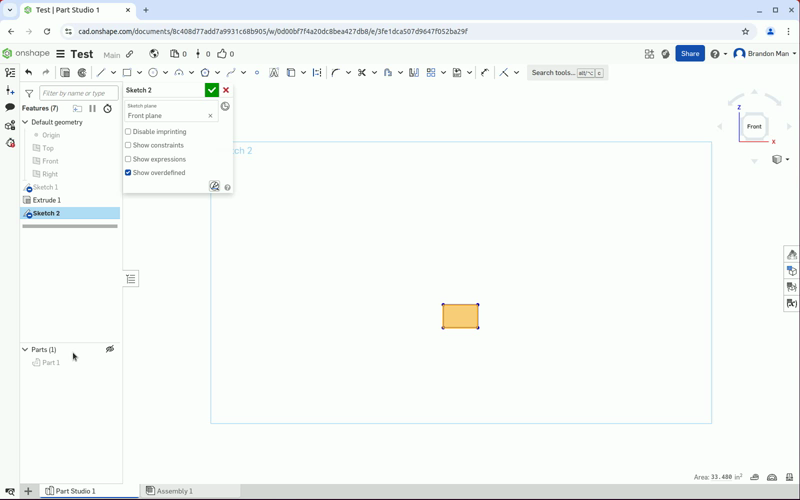
key(shift+e)
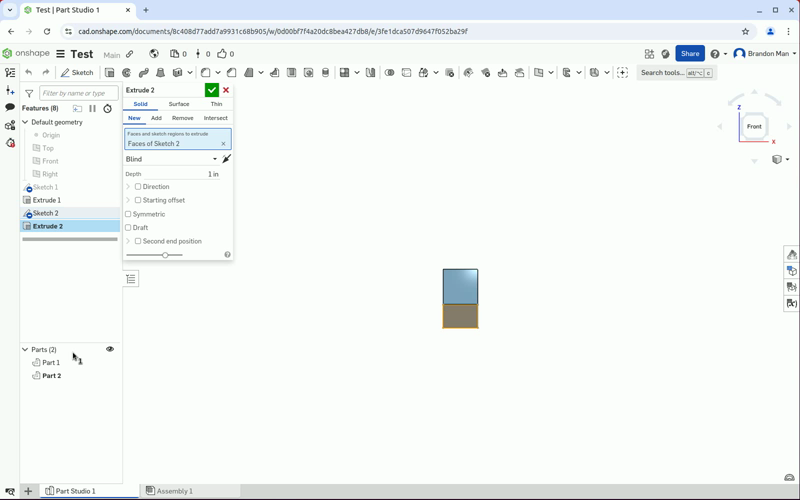
mouse_move(143, 106)
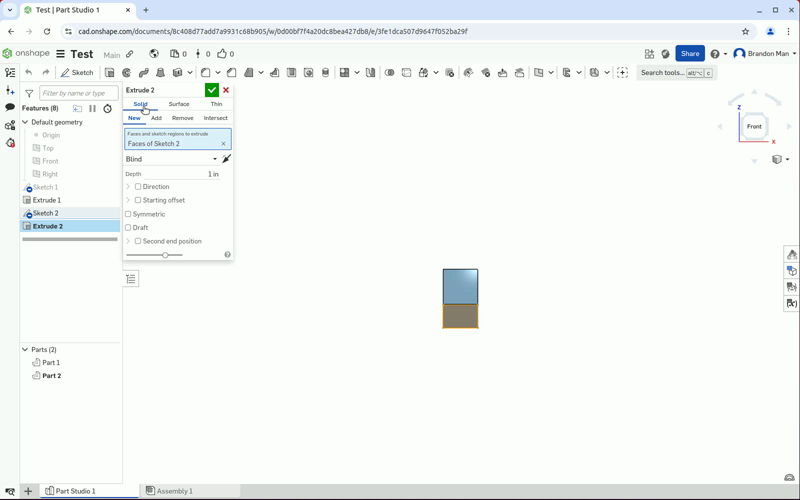
click(143, 106)
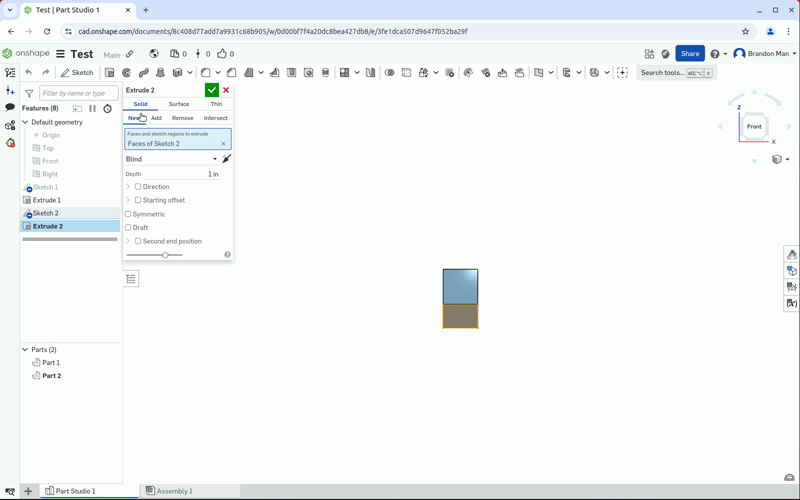
mouse_move(137, 120)
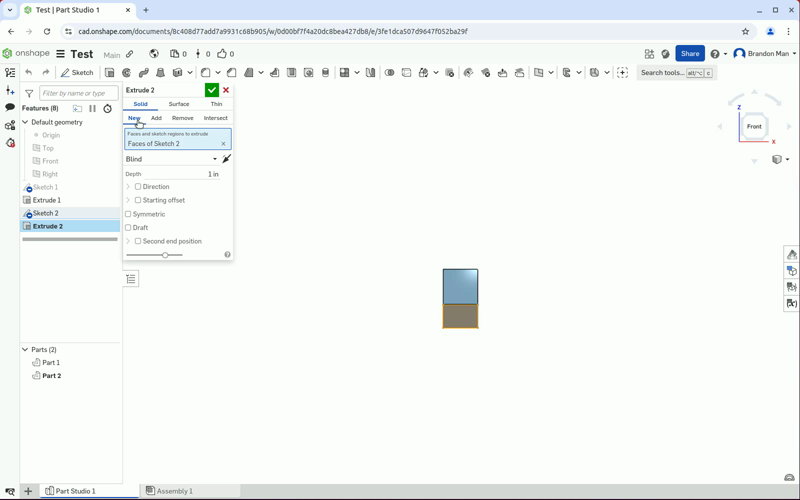
click(137, 120)
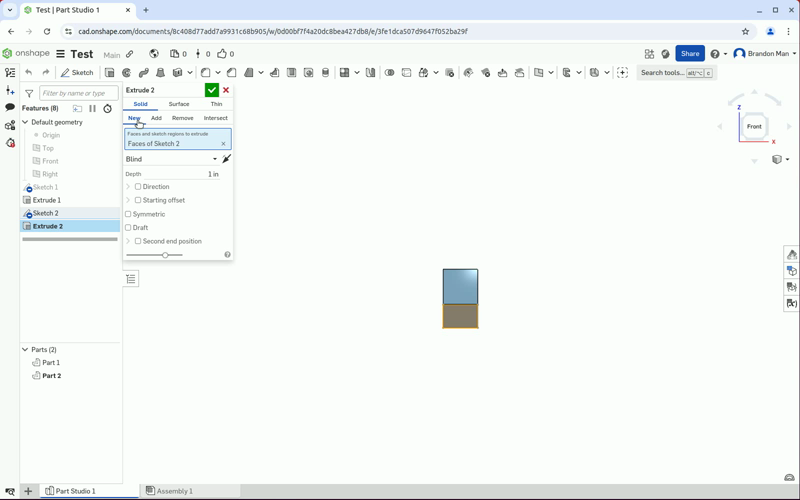
key(tab, 4)
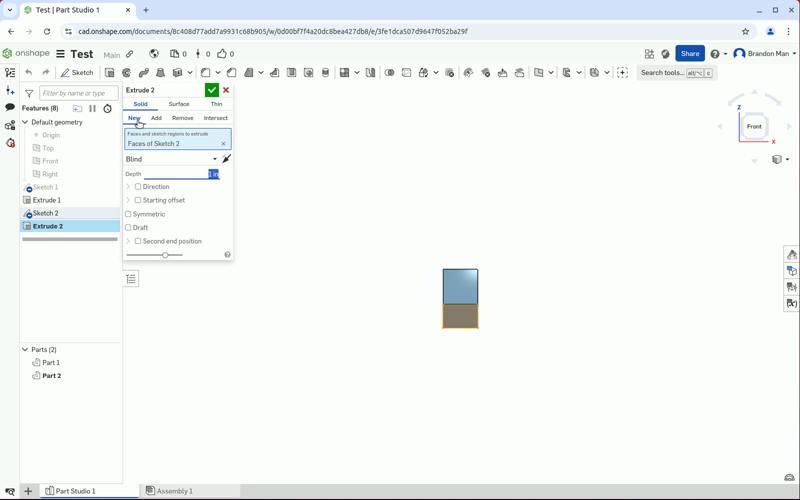
text(32.256)
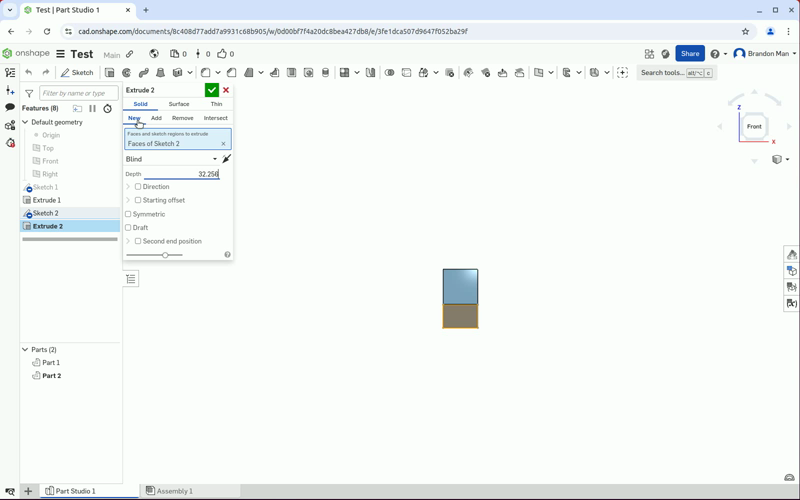
key(tab, 3)
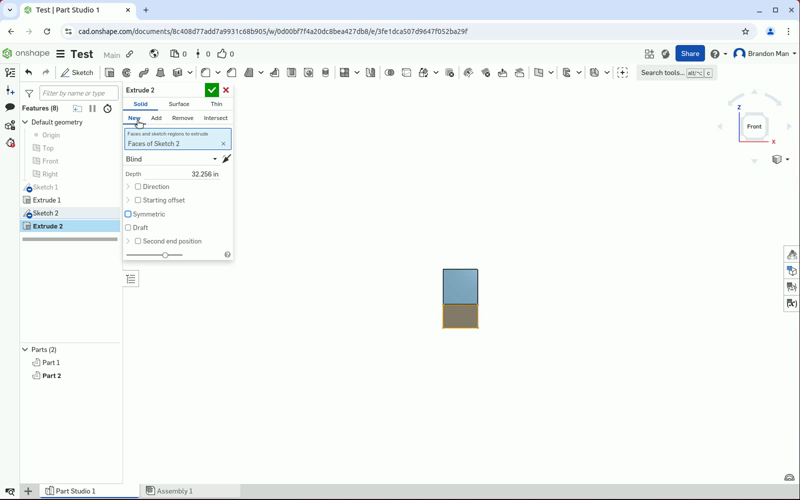
key(space)
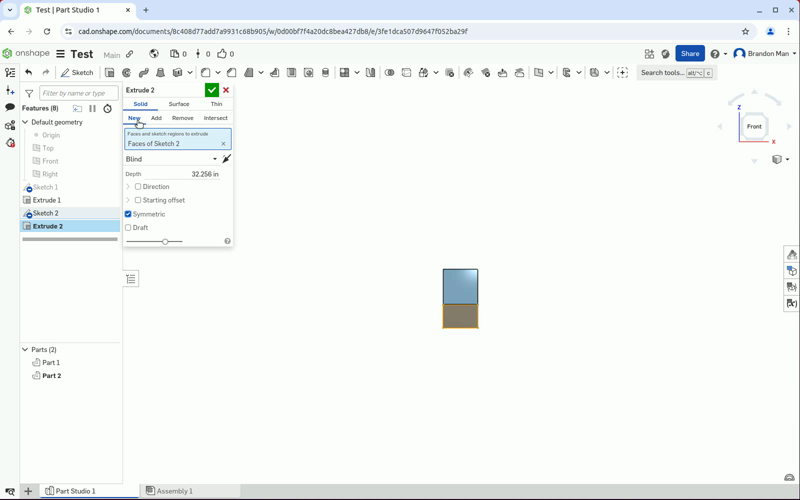
key(enter)
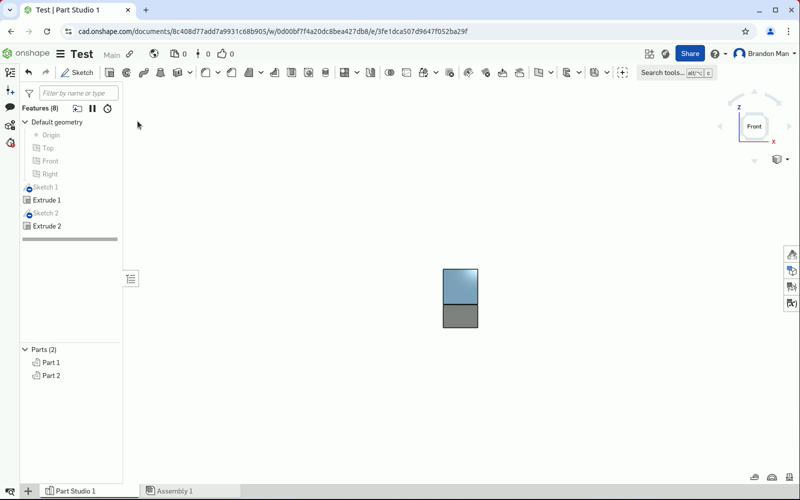
key(shift+h)
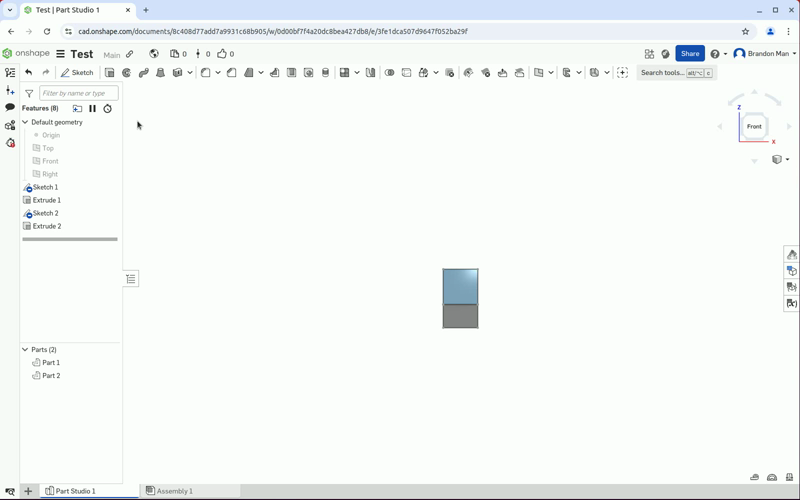
key(shift+h)
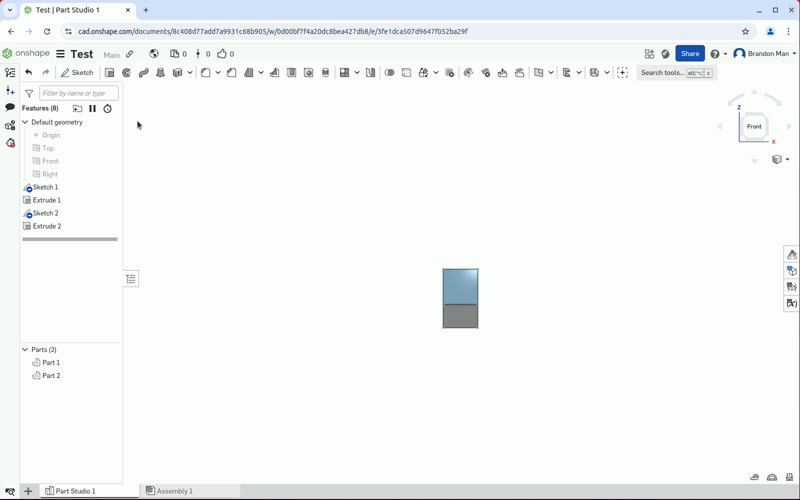
key(shift+7)
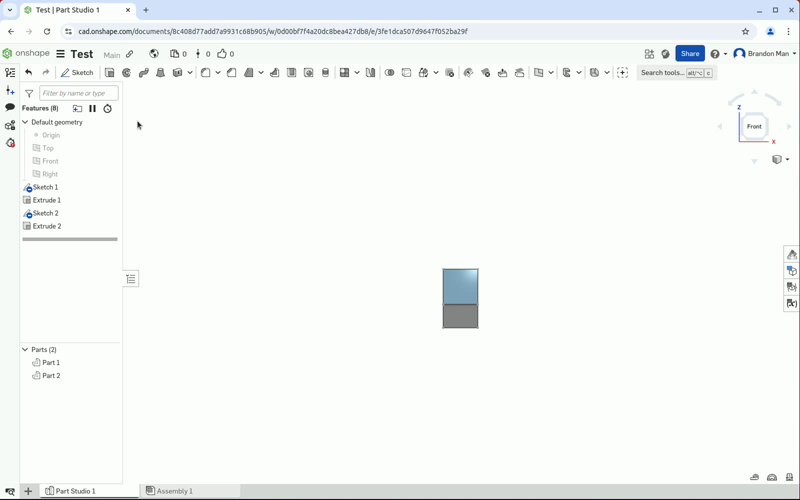
key(left, 2)
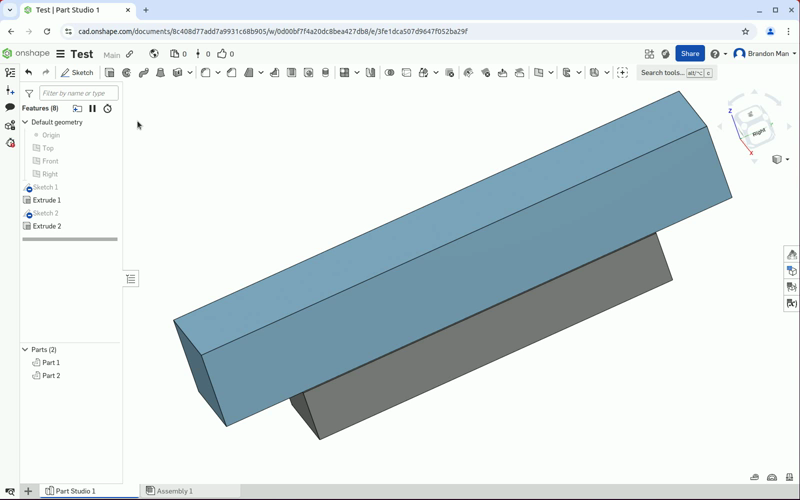
key(down, 2)
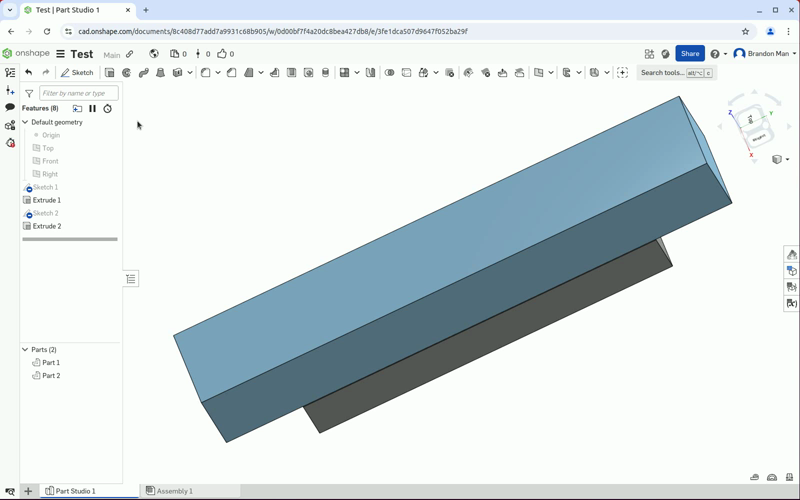
key(up, 2)
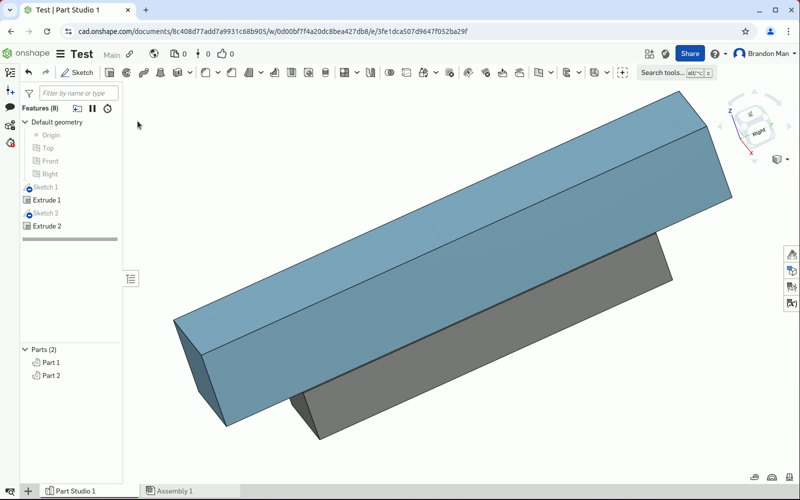
key(right, 2)
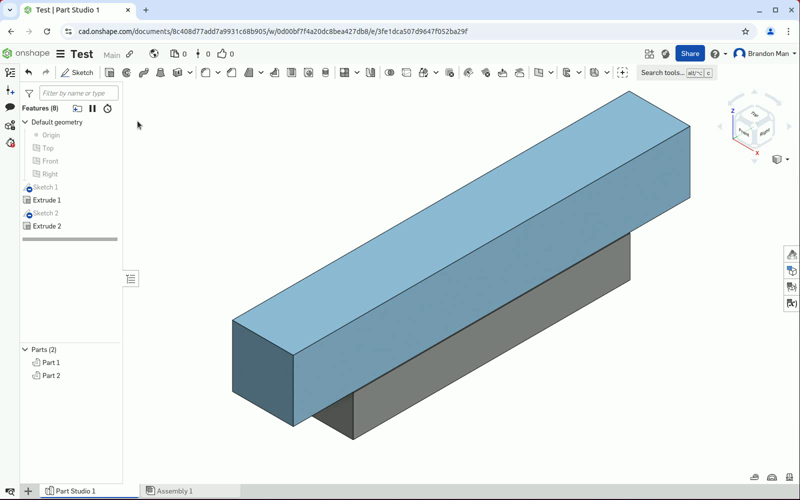
mouse_move(73, 189)
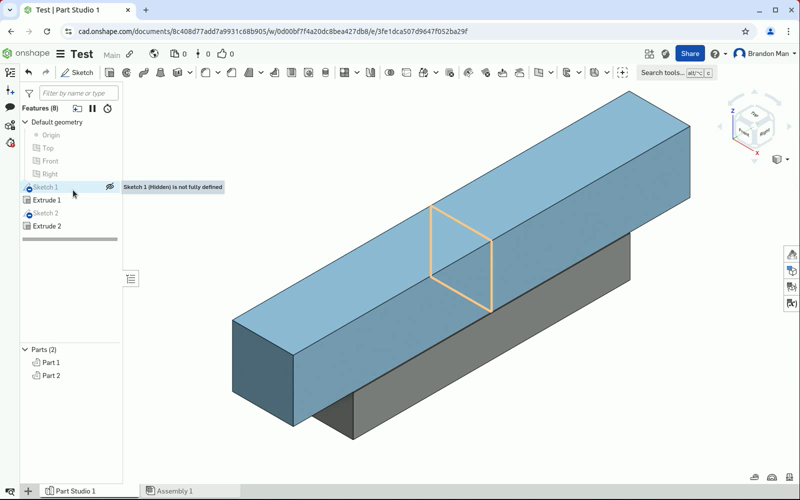
click(73, 189)